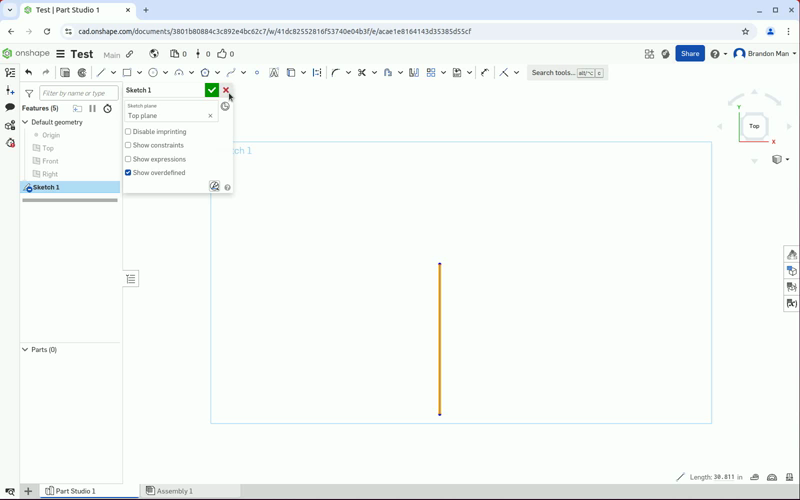
key(shift+h)
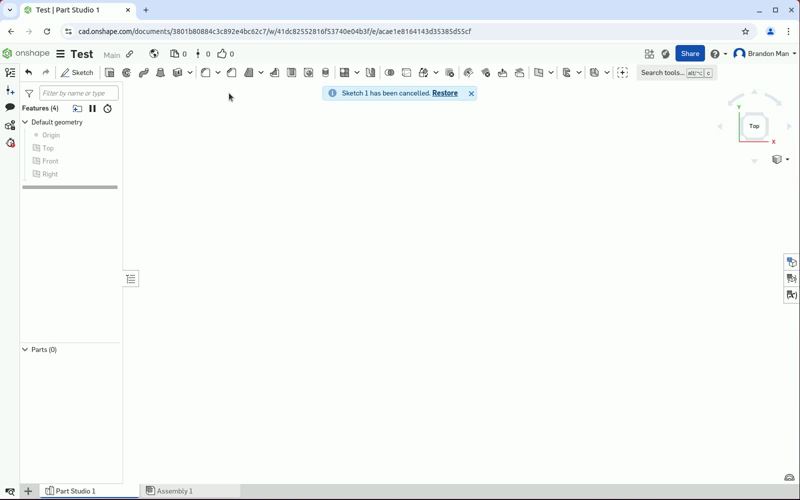
mouse_move(73, 352)
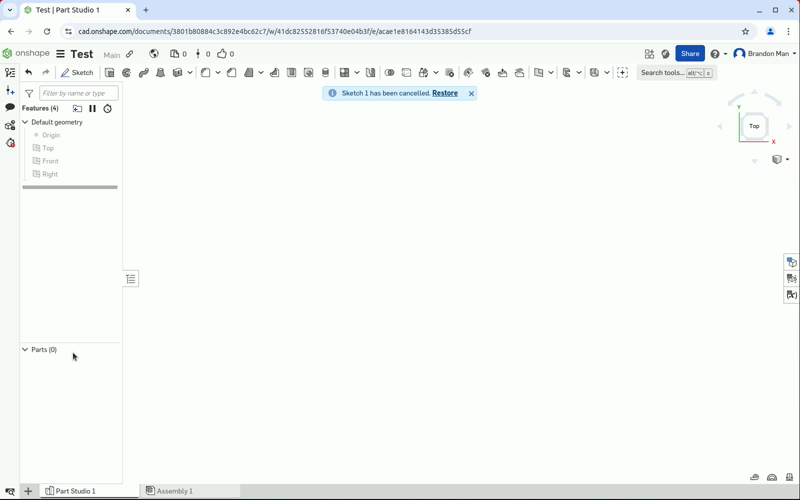
key(y)
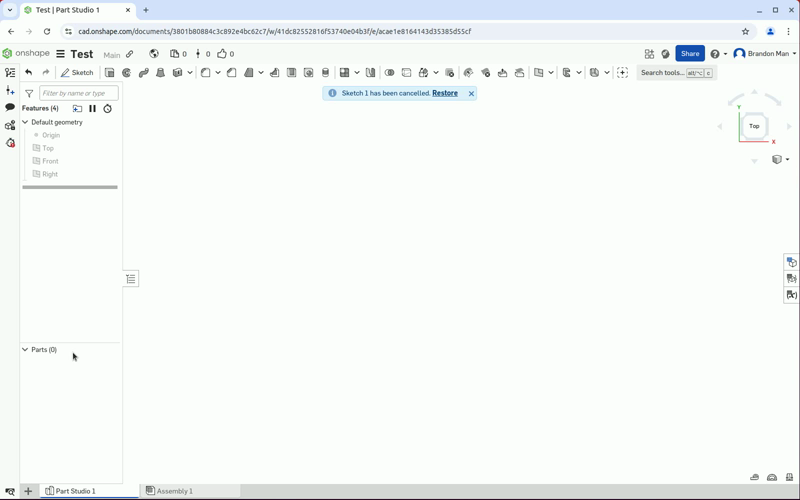
key(shift+p)
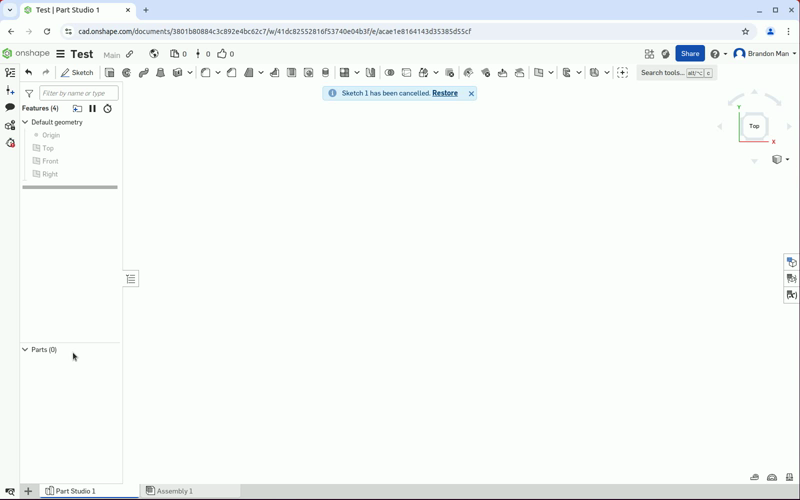
key(space)
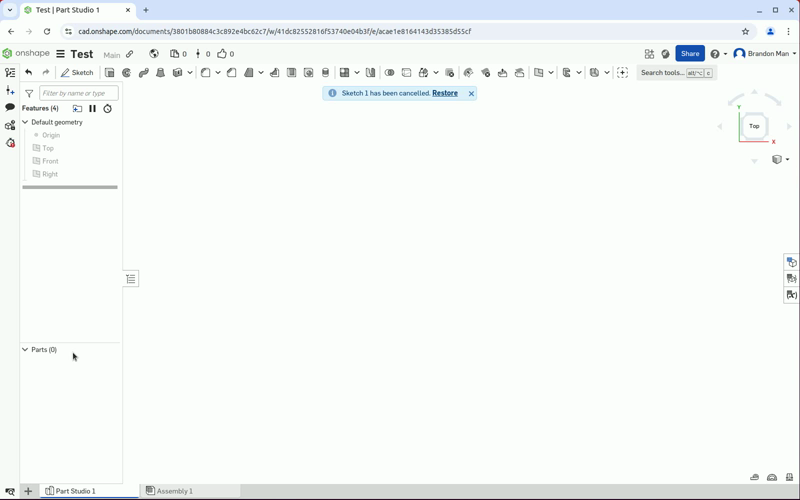
key_down(shift)
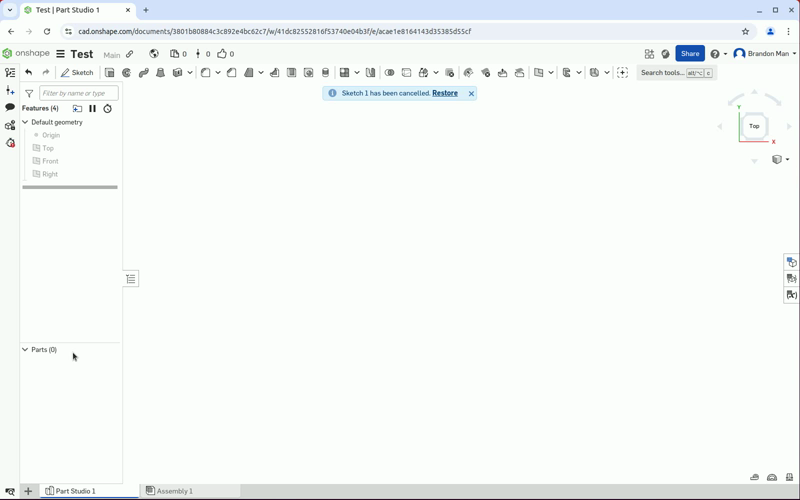
key(up)
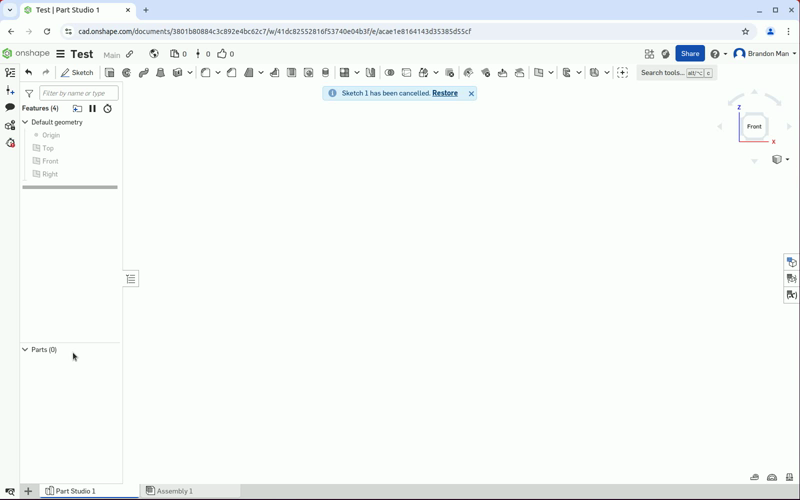
key_up(shift)
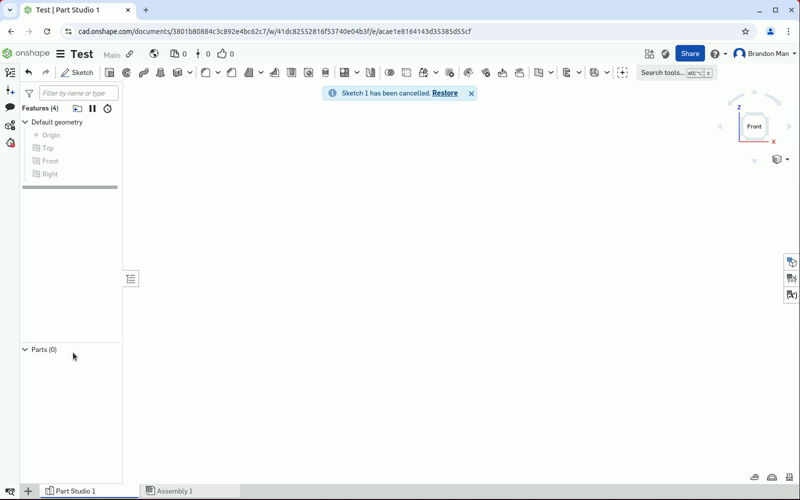
mouse_move(73, 352)
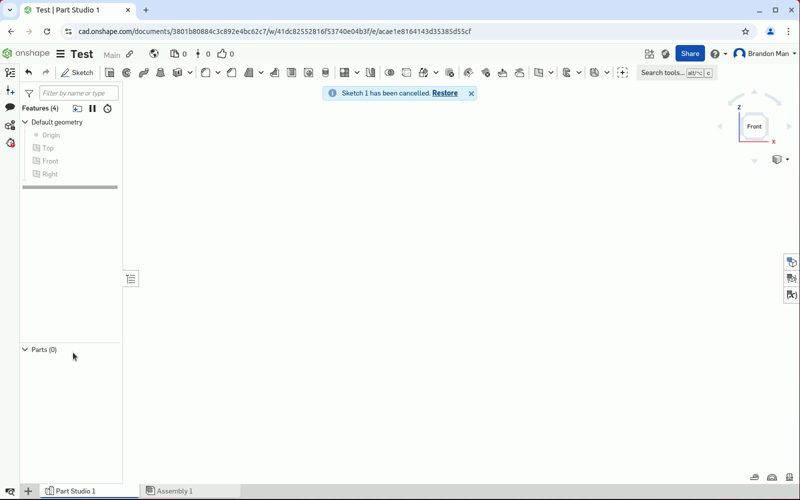
key(shift+y)
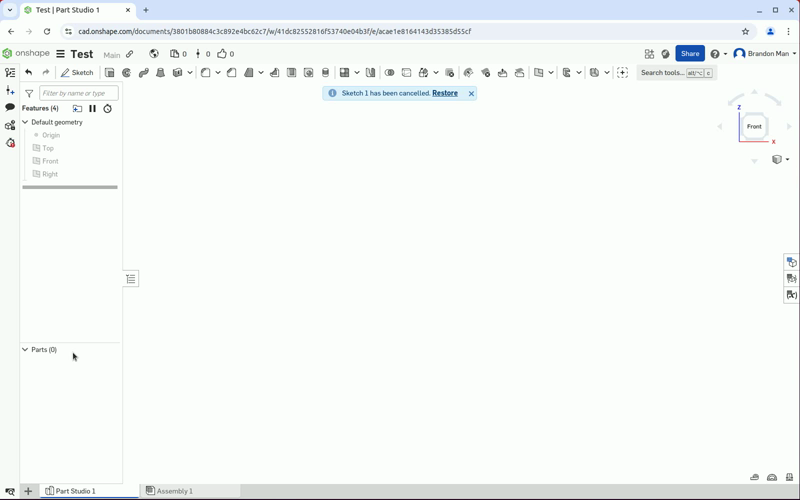
key(shift+s)
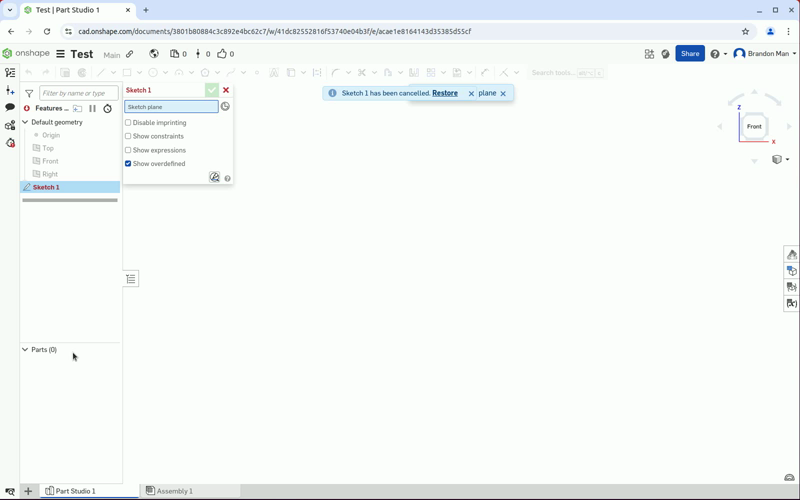
mouse_move(73, 163)
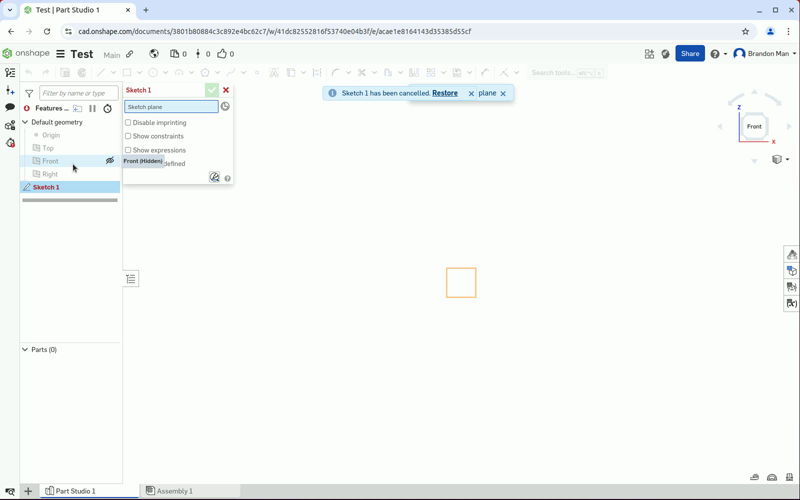
click(73, 163)
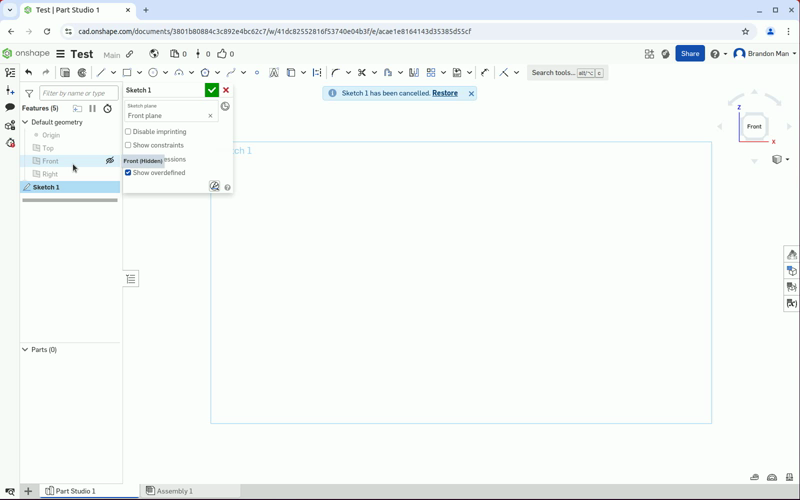
mouse_move(73, 352)
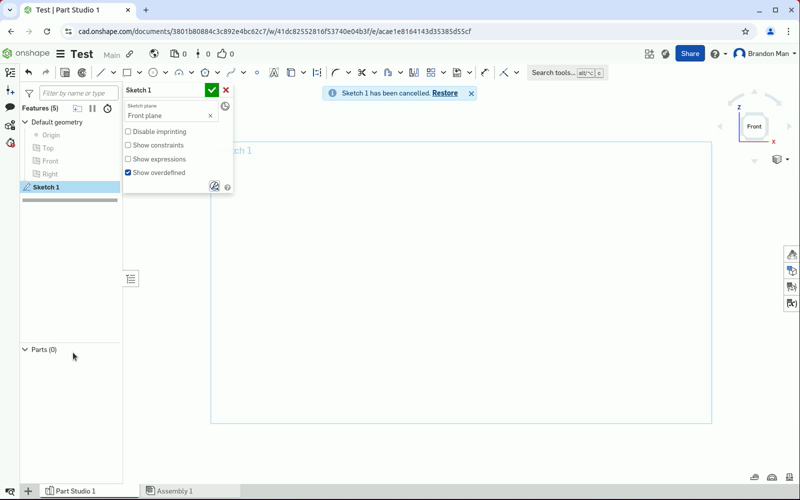
key(y)
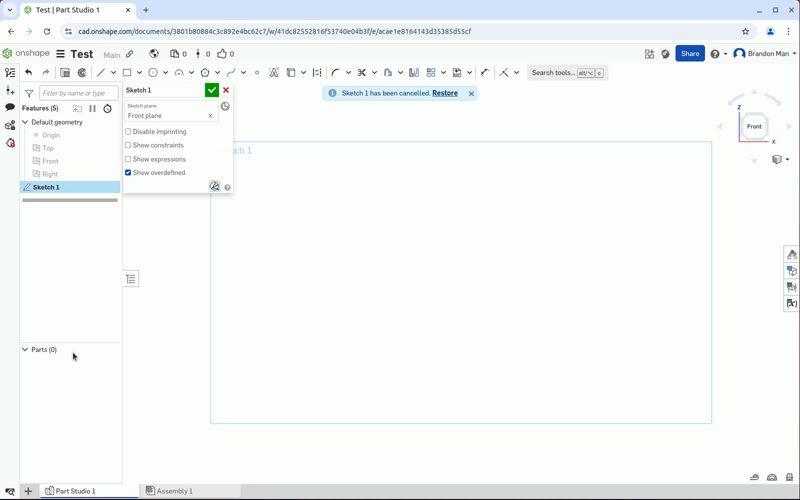
key(l)
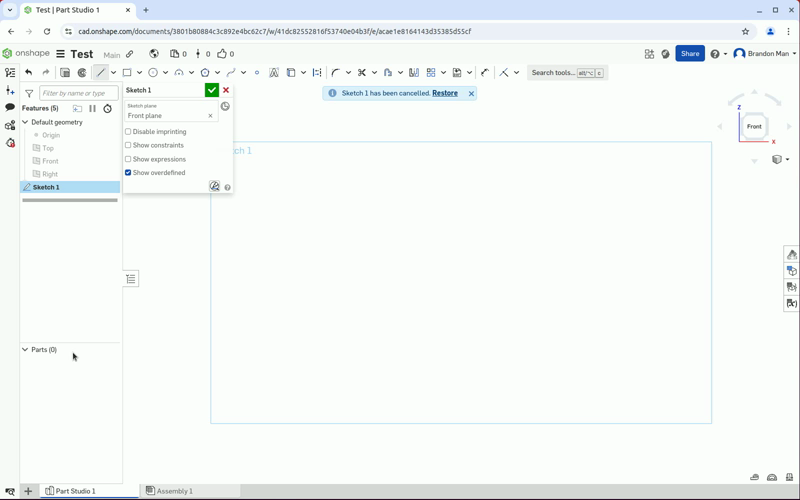
key_down(shift)
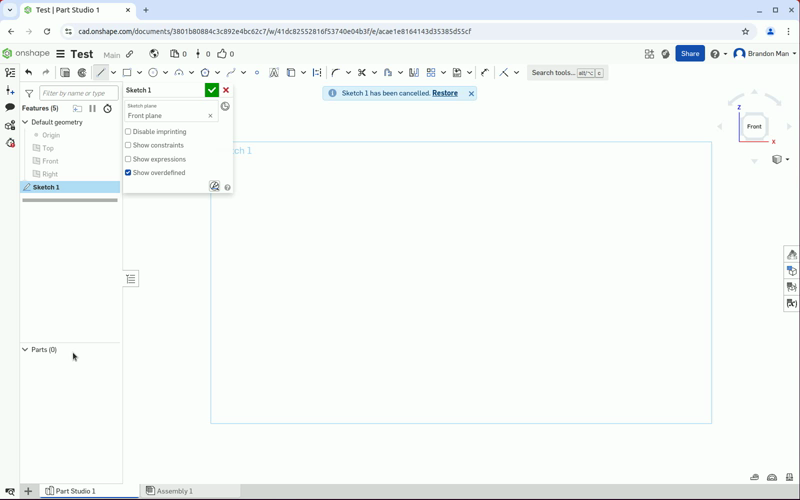
mouse_move(460, 282)
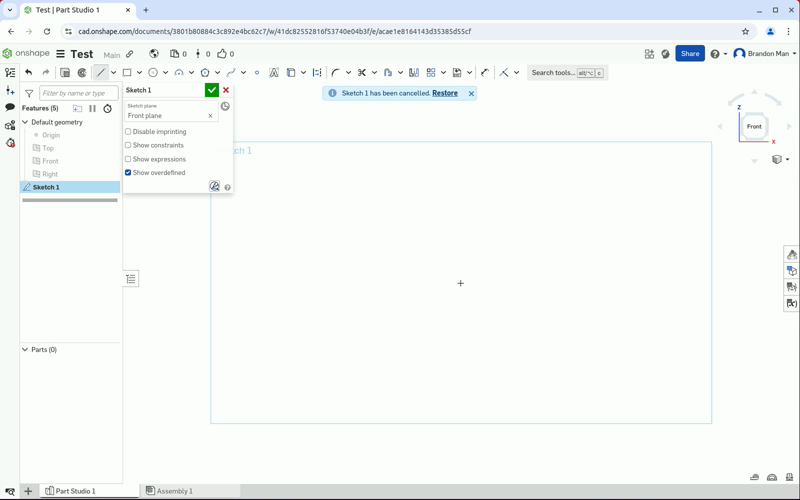
click(460, 282)
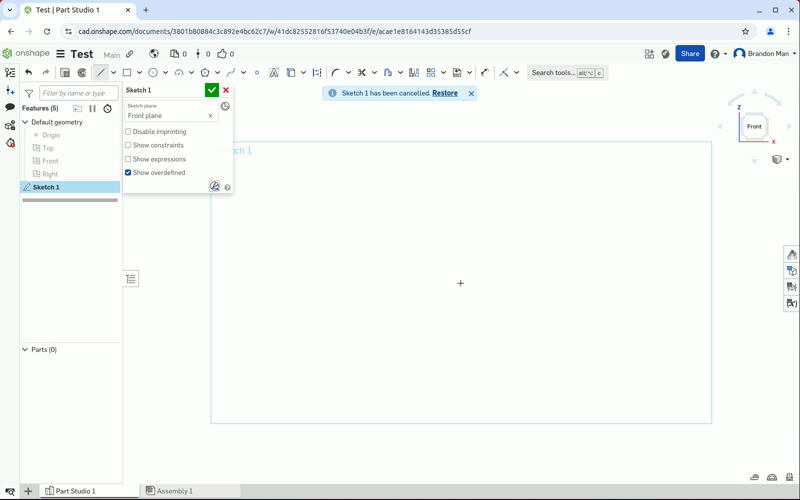
key_up(shift)
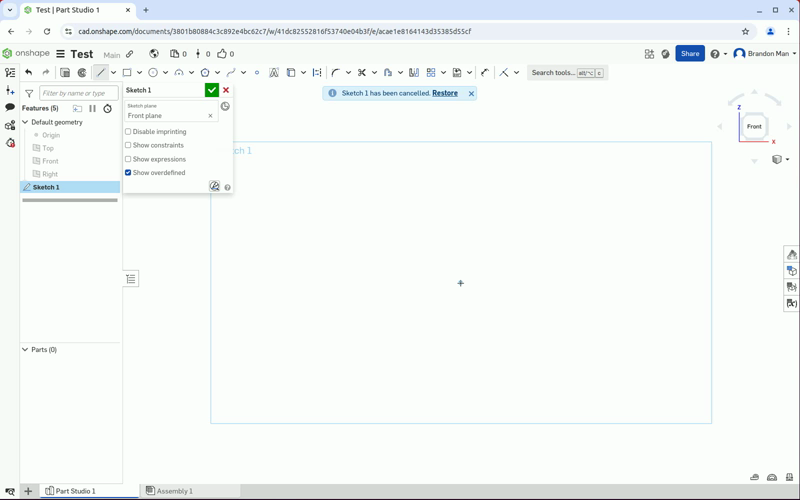
key_down(shift)
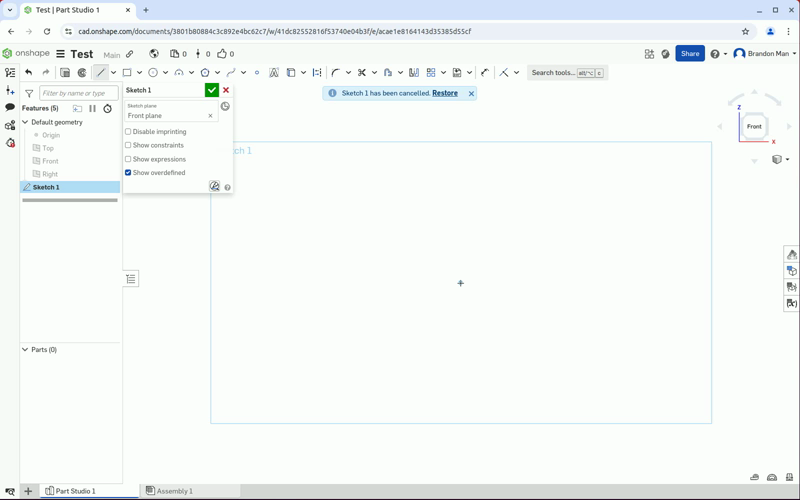
mouse_move(573, 282)
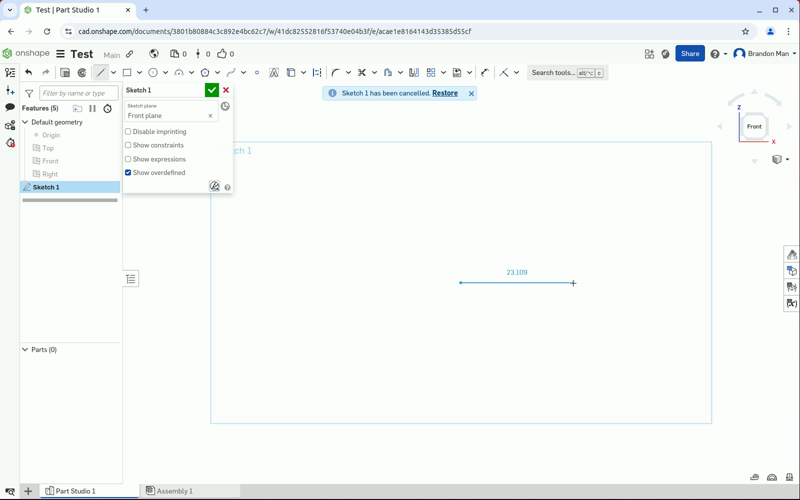
click(573, 282)
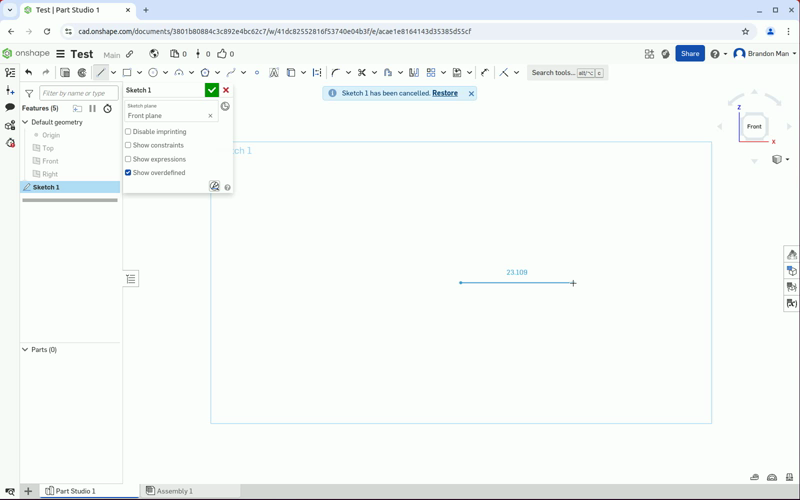
key_up(shift)
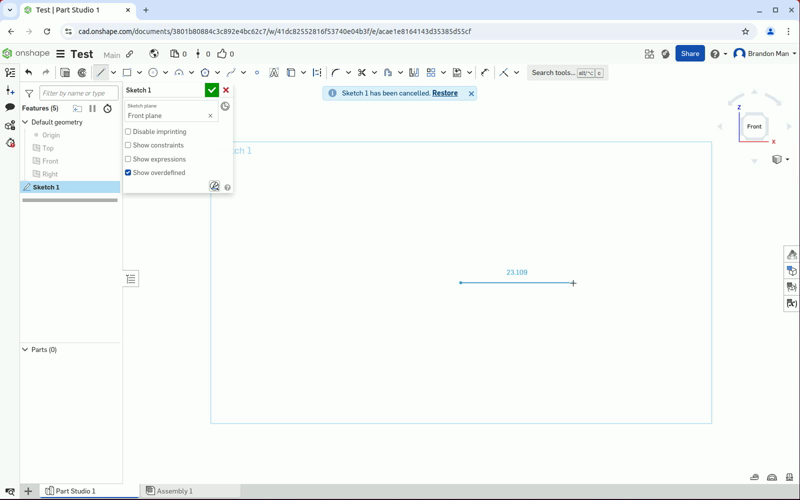
key_down(shift)
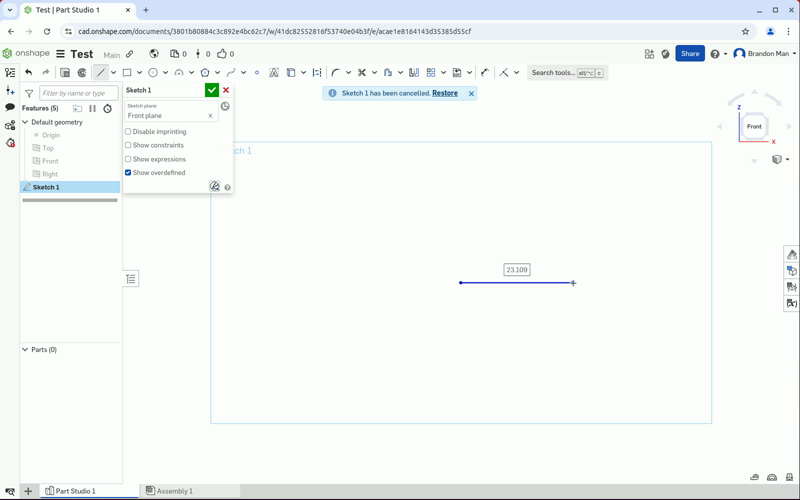
mouse_move(573, 202)
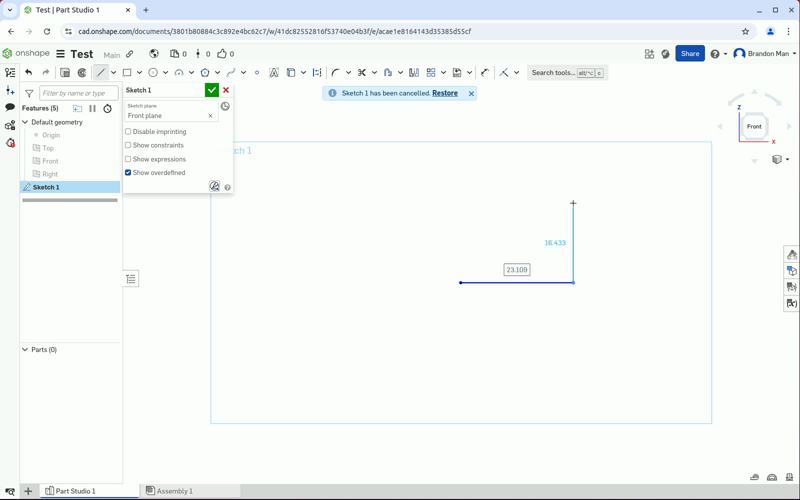
click(573, 202)
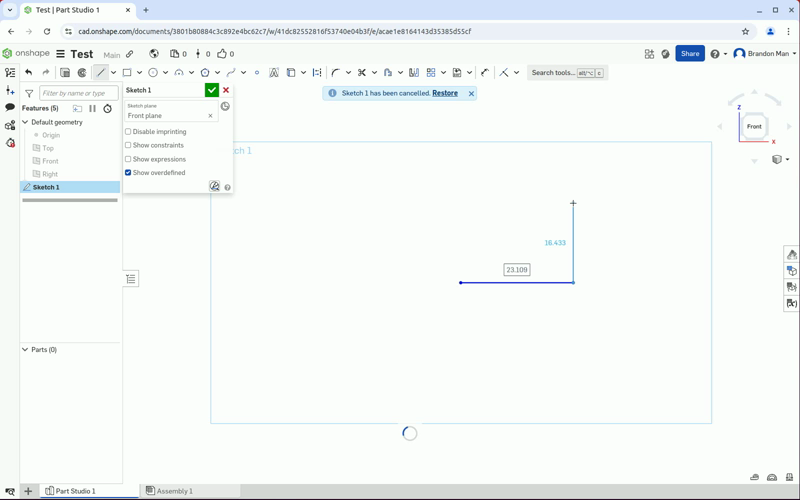
key_up(shift)
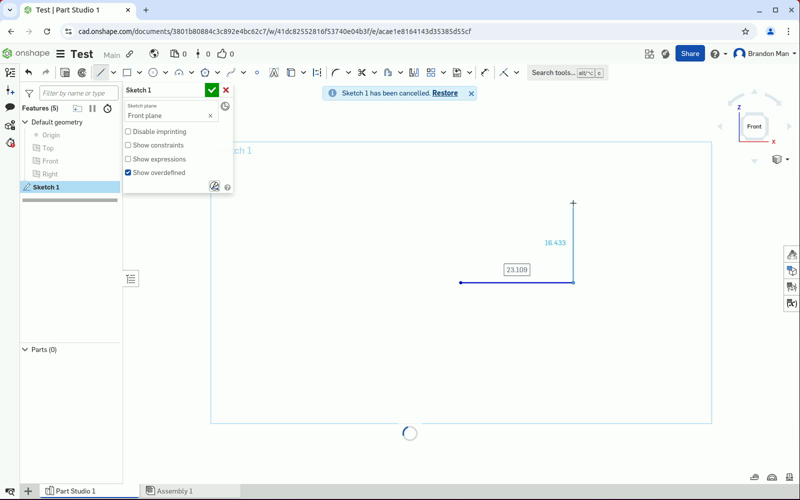
key_down(shift)
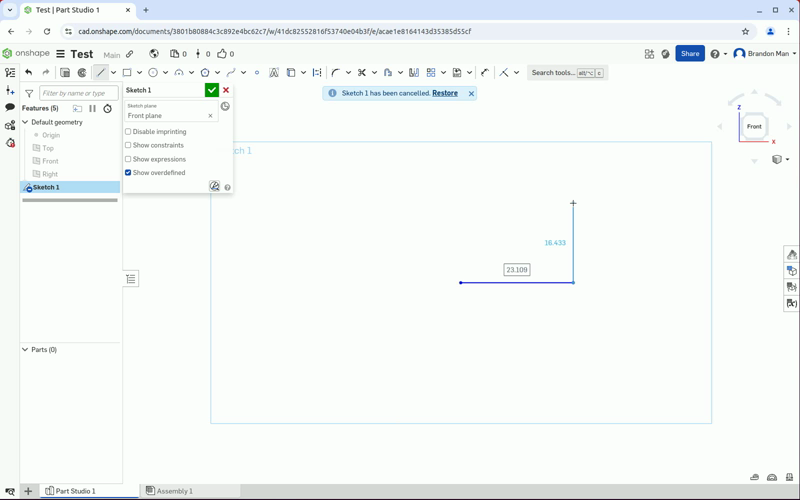
mouse_move(460, 202)
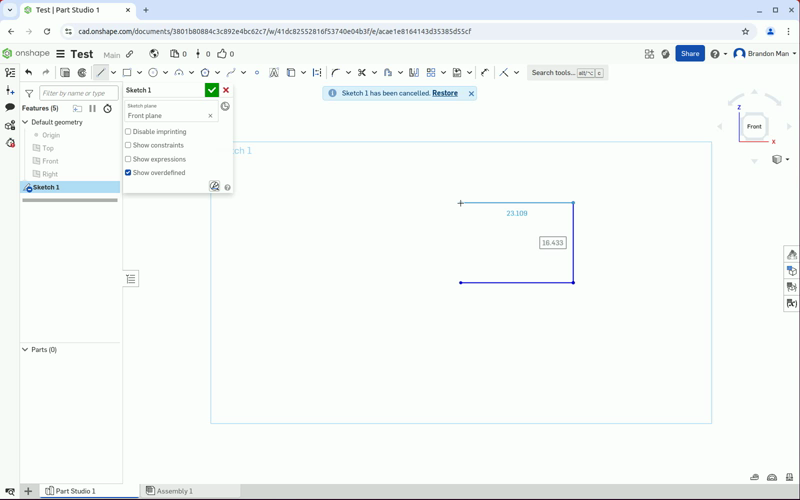
click(460, 202)
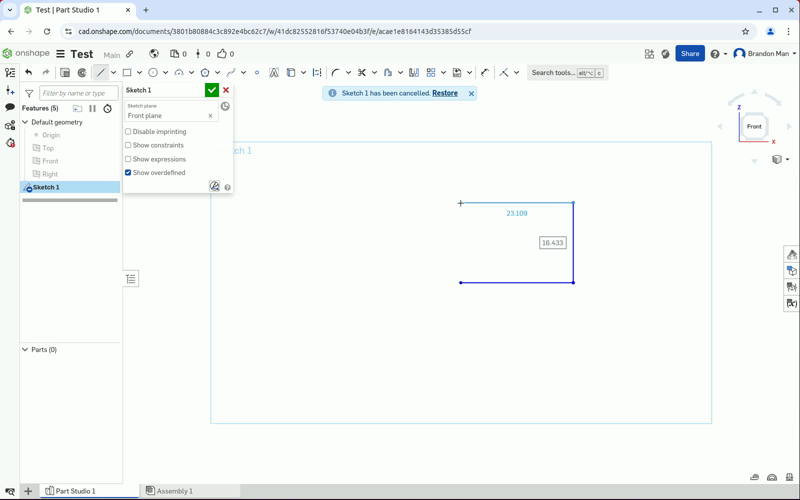
key_up(shift)
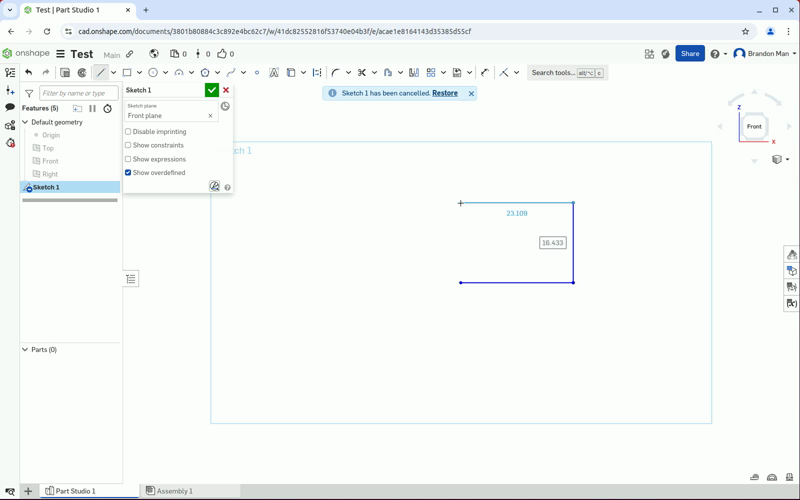
key_down(shift)
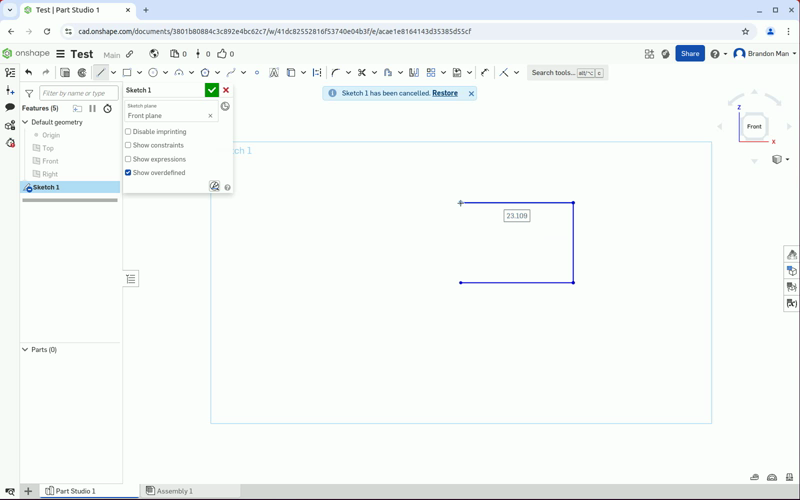
mouse_move(460, 282)
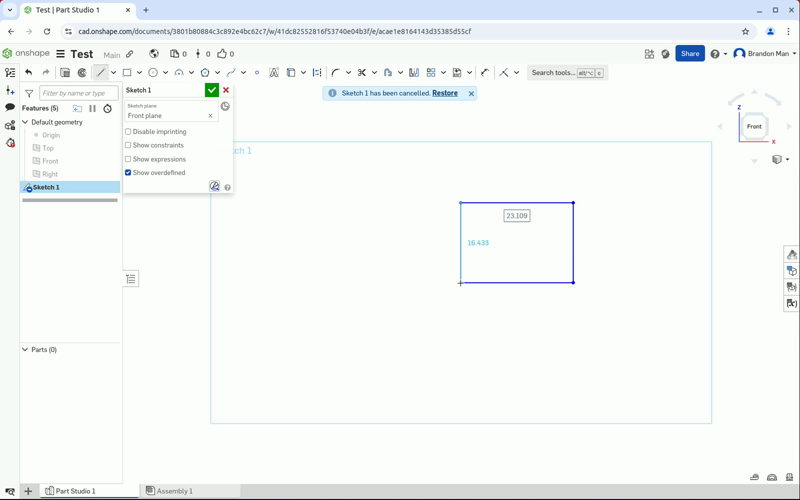
key_up(shift)
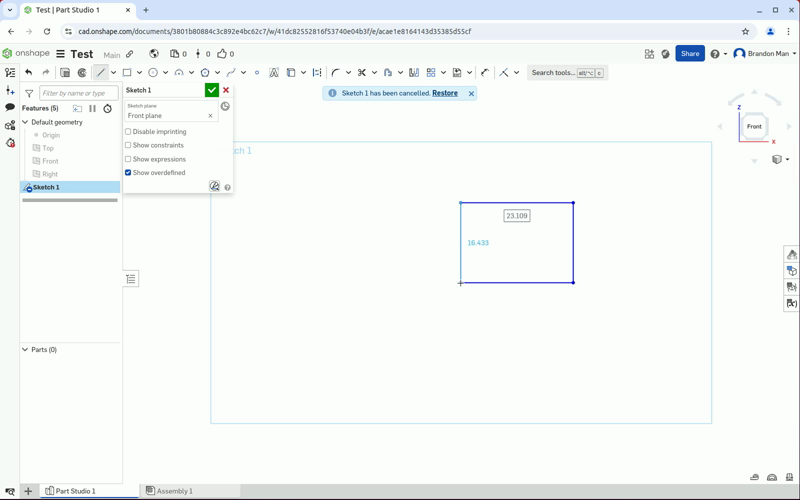
click(460, 282)
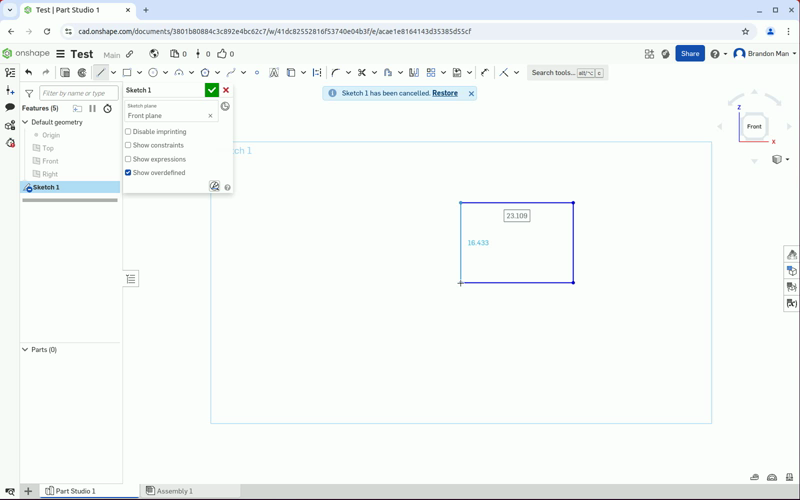
key(esc)
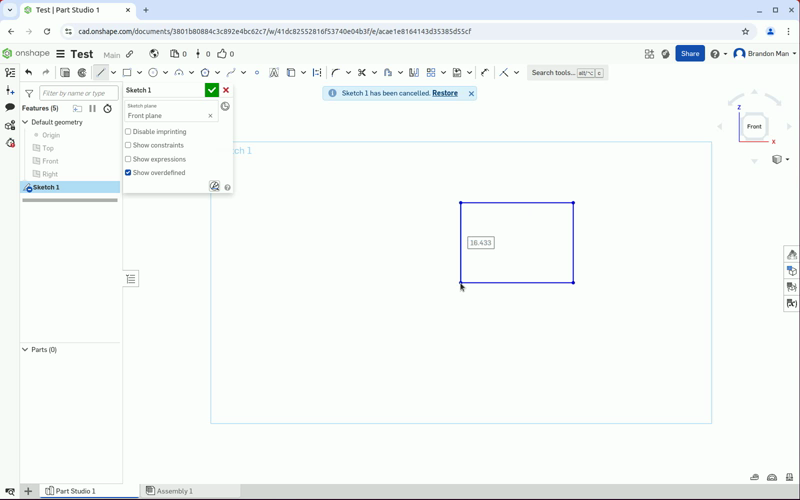
mouse_move(493, 259)
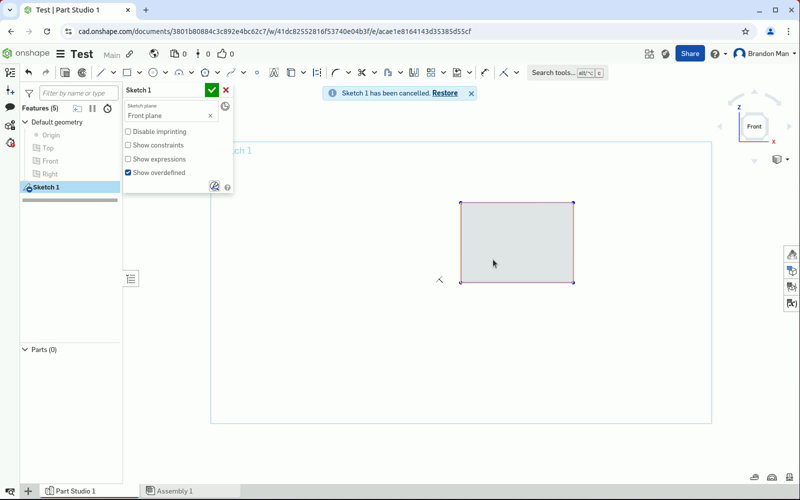
click(493, 259)
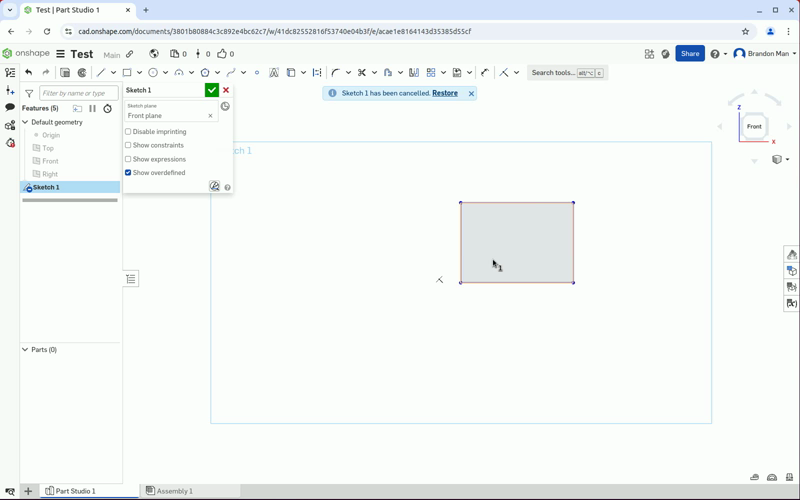
mouse_move(73, 352)
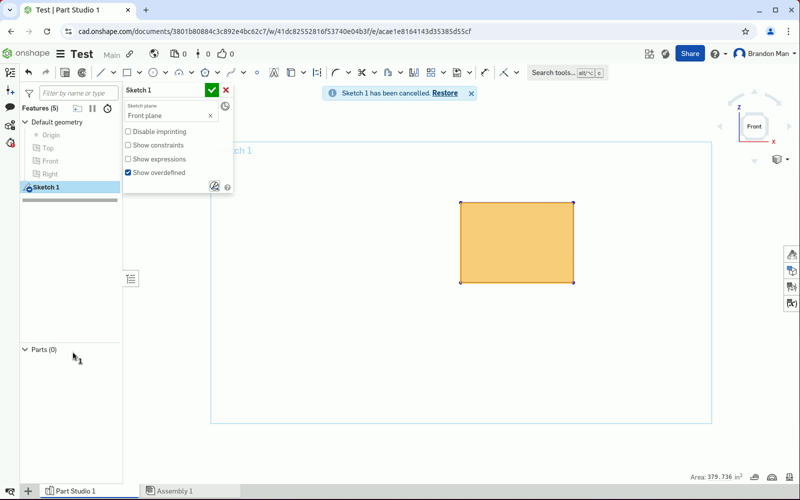
key(shift+y)
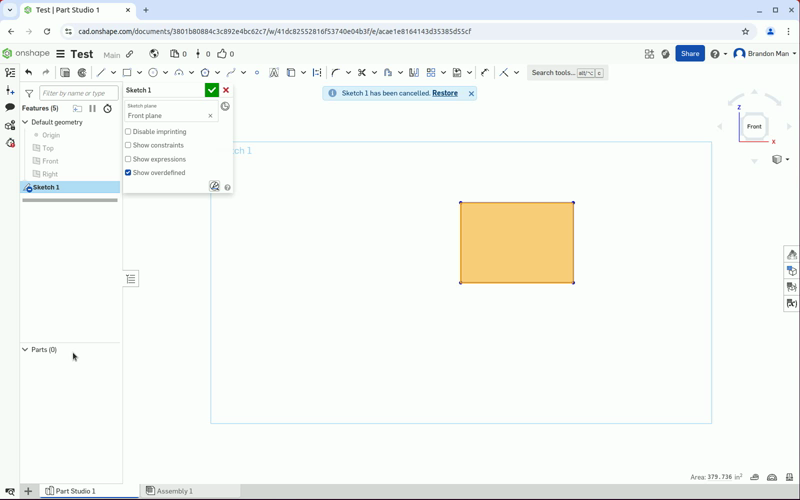
key(shift+e)
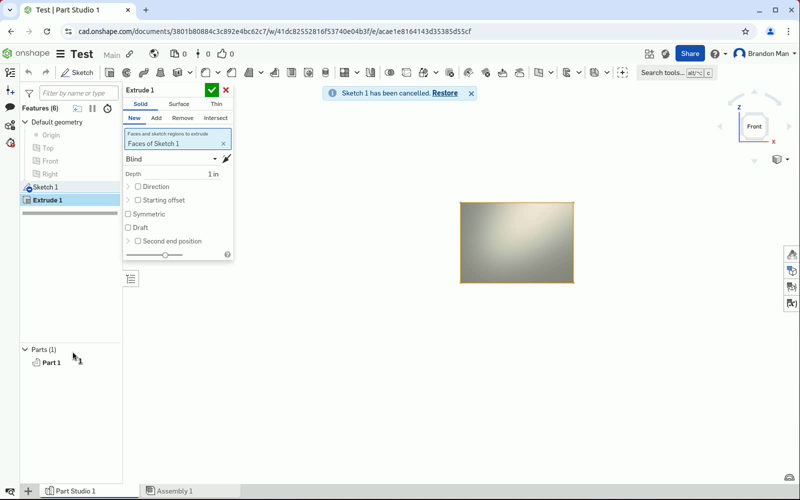
mouse_move(143, 106)
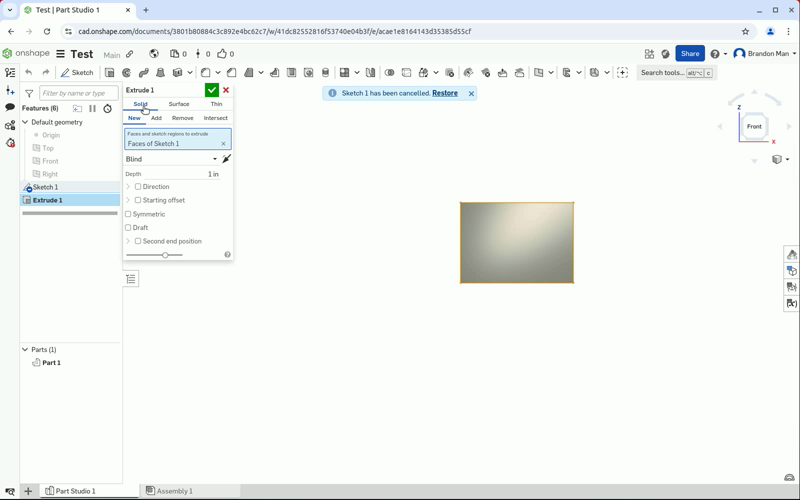
click(143, 106)
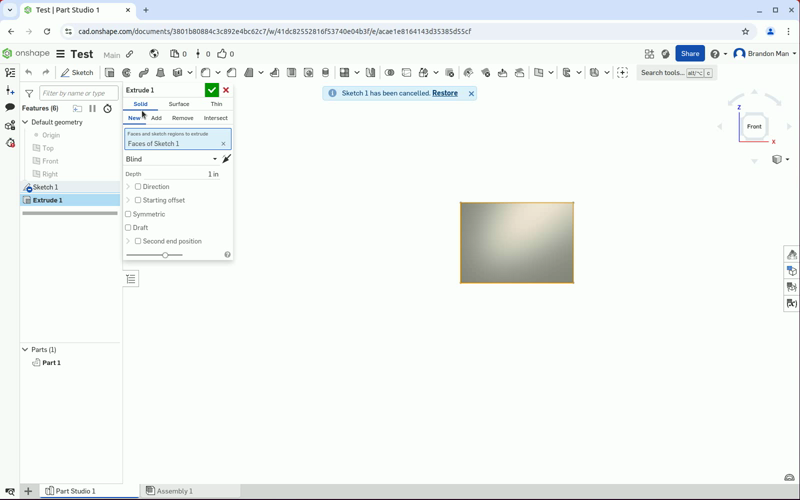
mouse_move(137, 120)
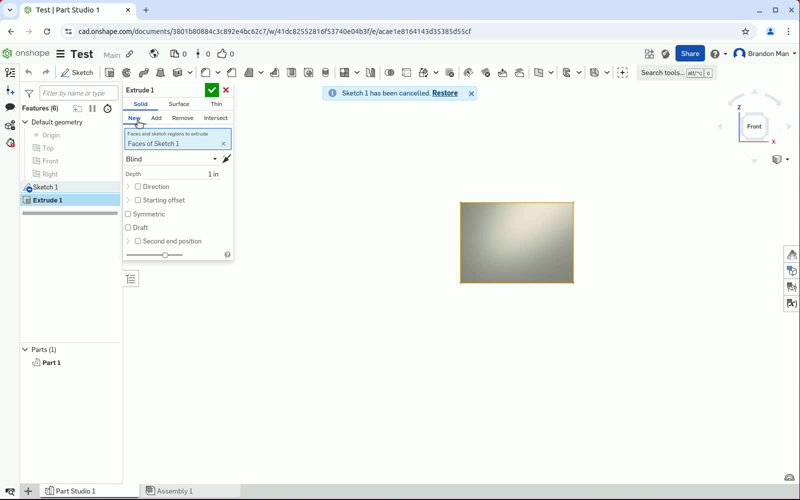
click(137, 120)
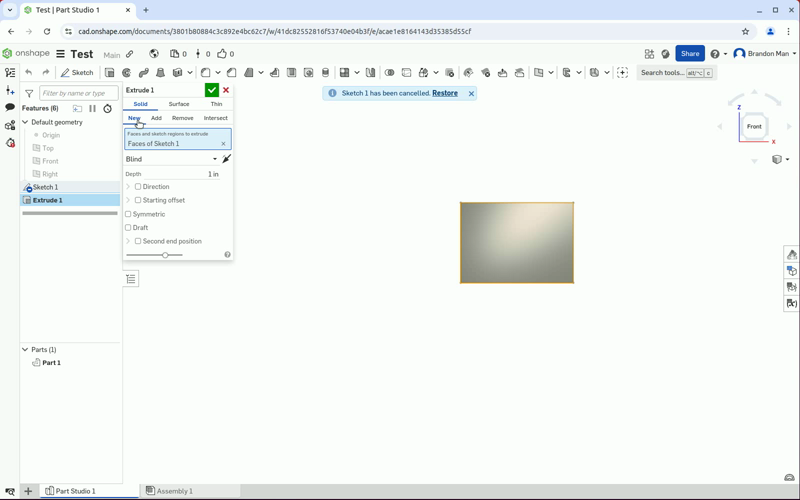
key(tab, 4)
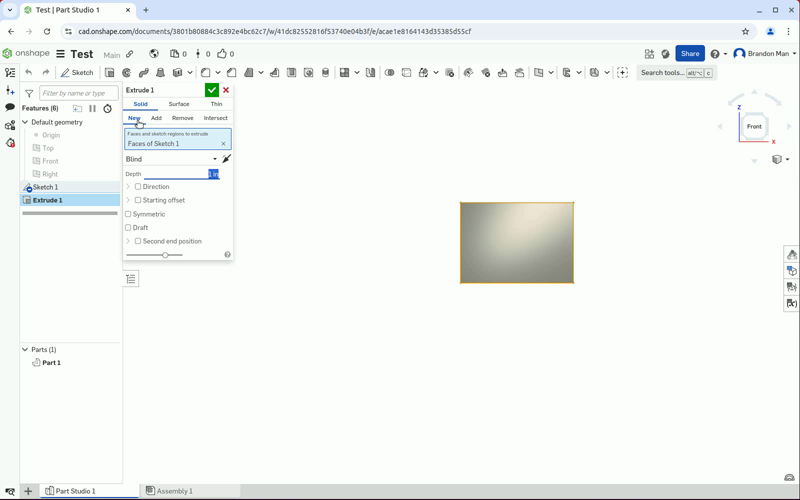
text(11.554)
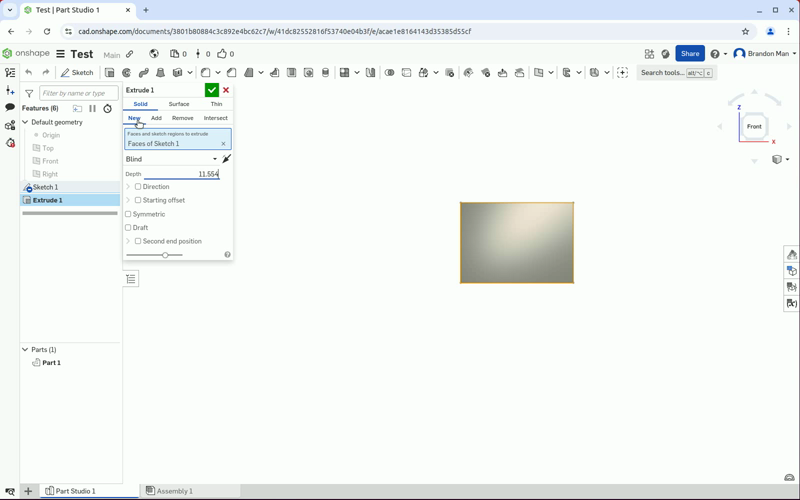
key(enter)
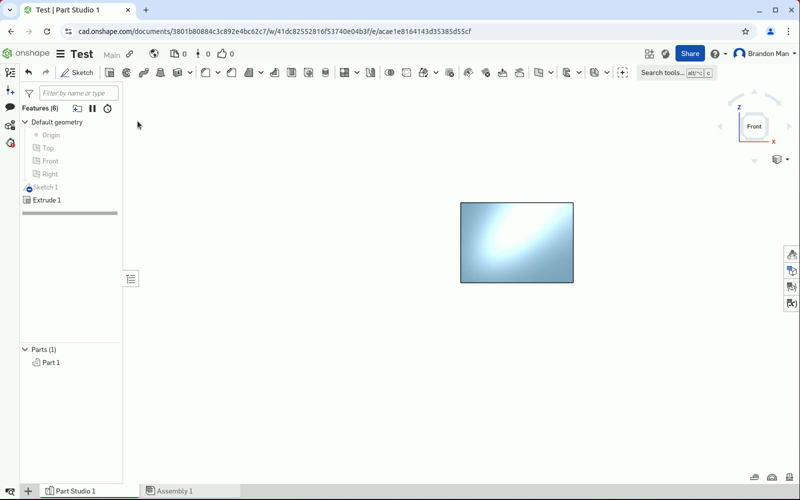
key(shift+h)
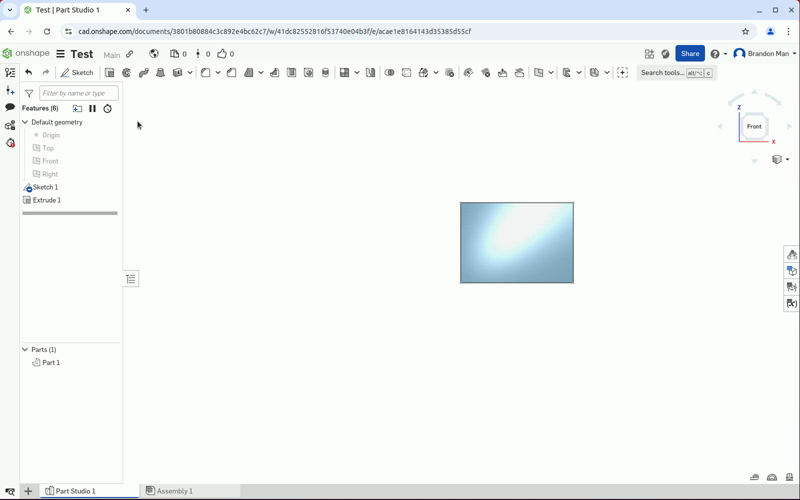
key(shift+h)
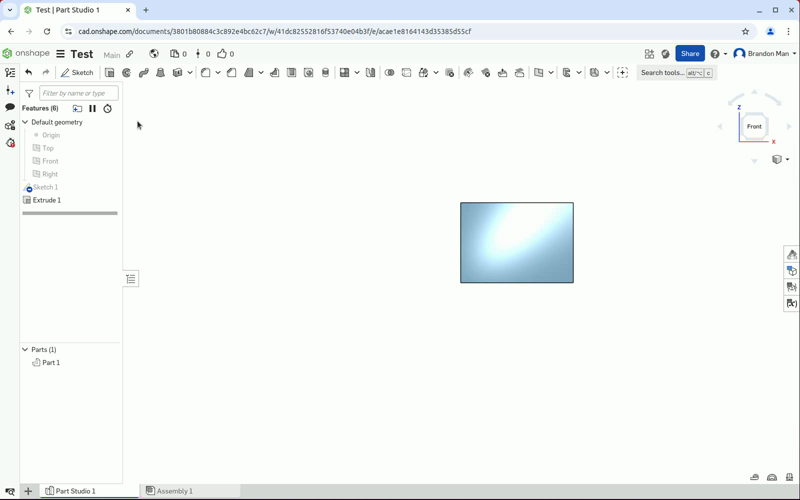
mouse_move(73, 189)
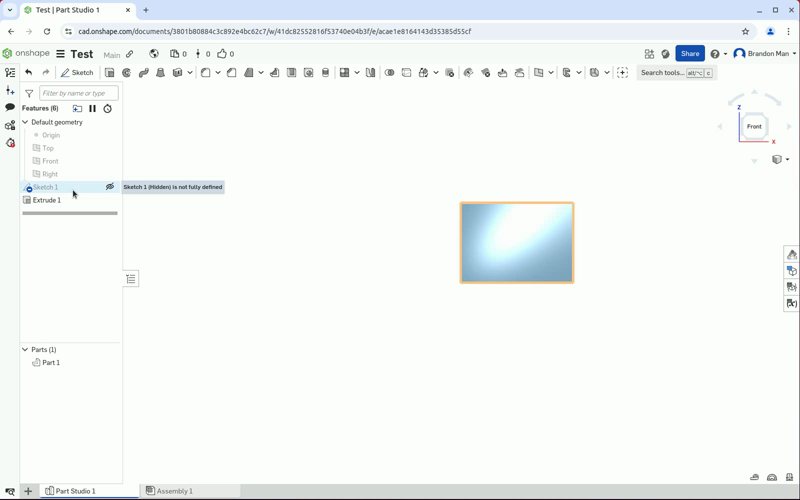
click(73, 189)
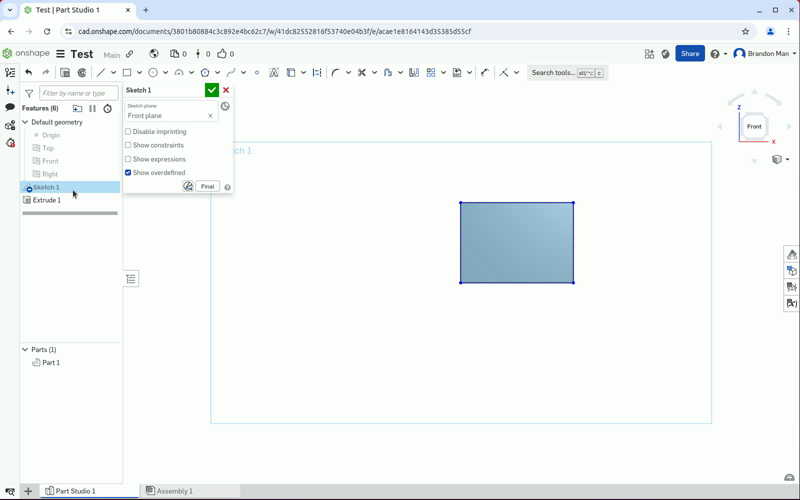
mouse_move(229, 92)
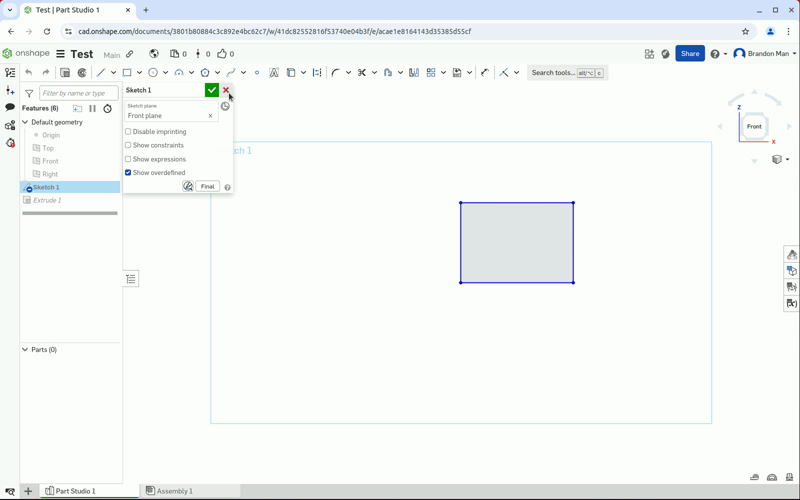
click(229, 92)
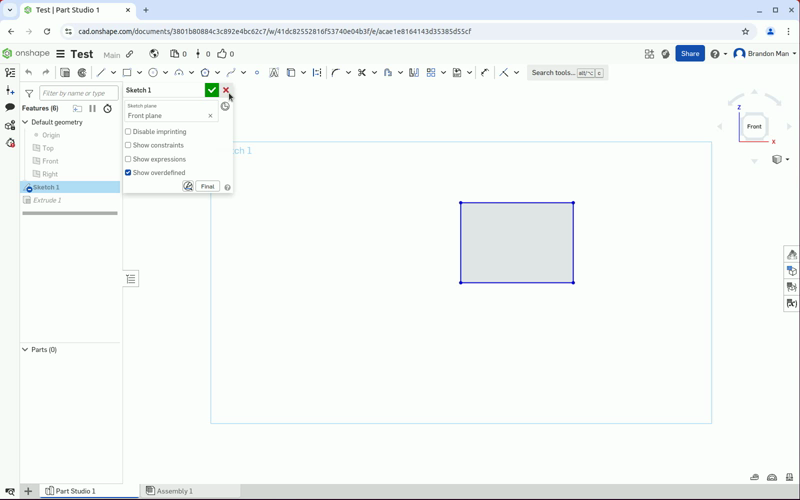
key(shift+s)
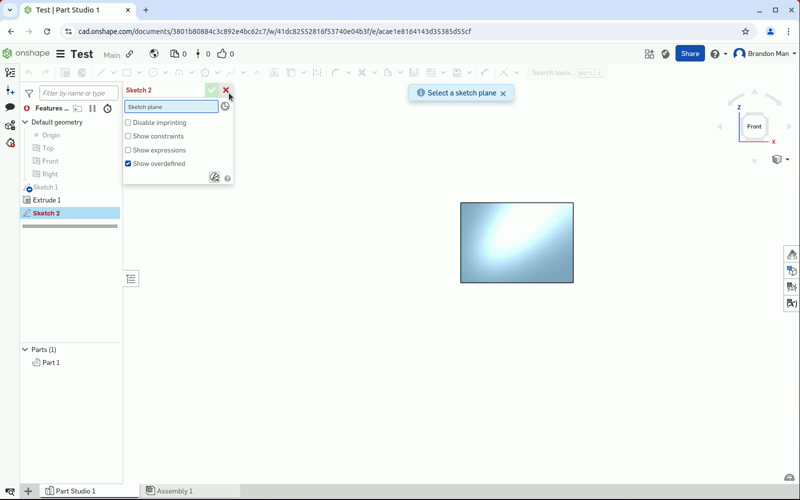
mouse_move(73, 163)
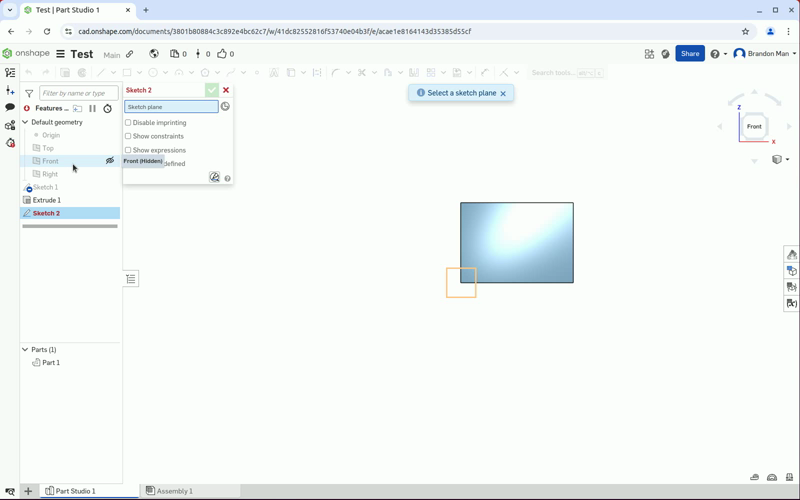
click(73, 163)
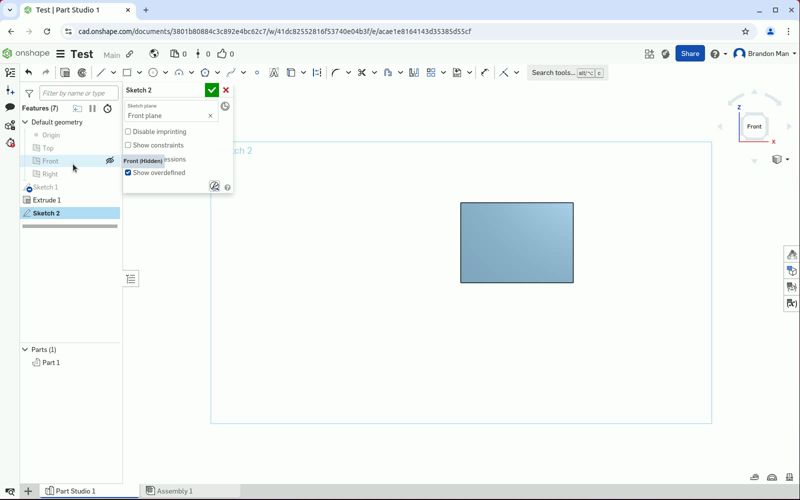
mouse_move(73, 352)
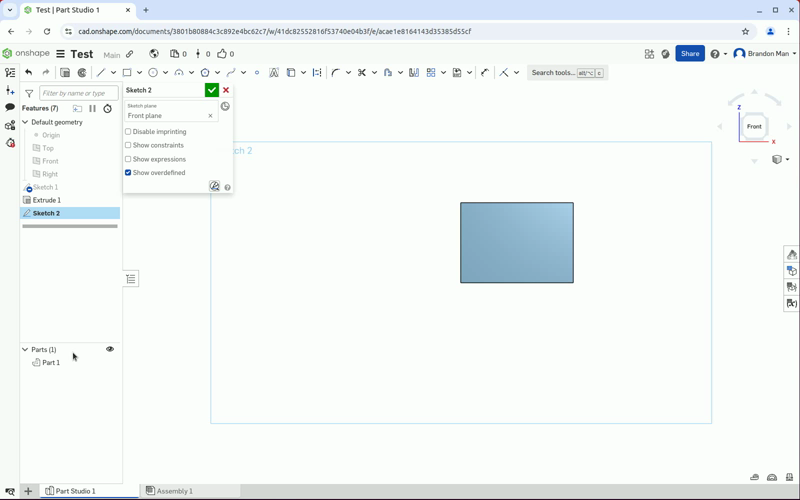
key(y)
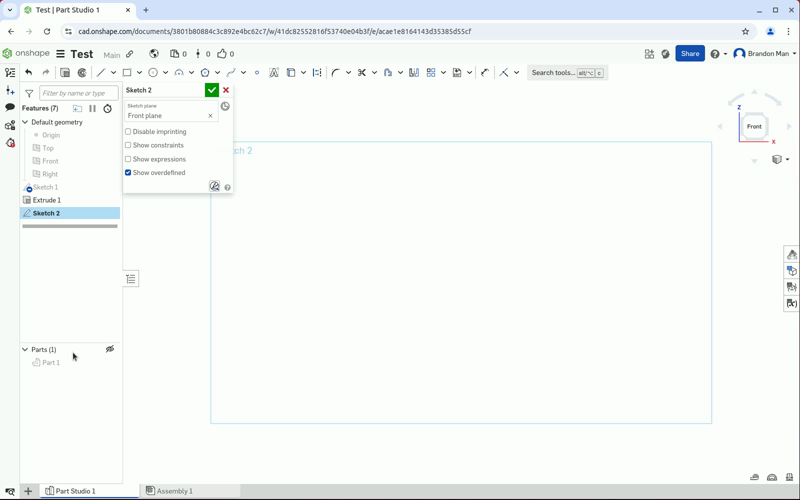
key(l)
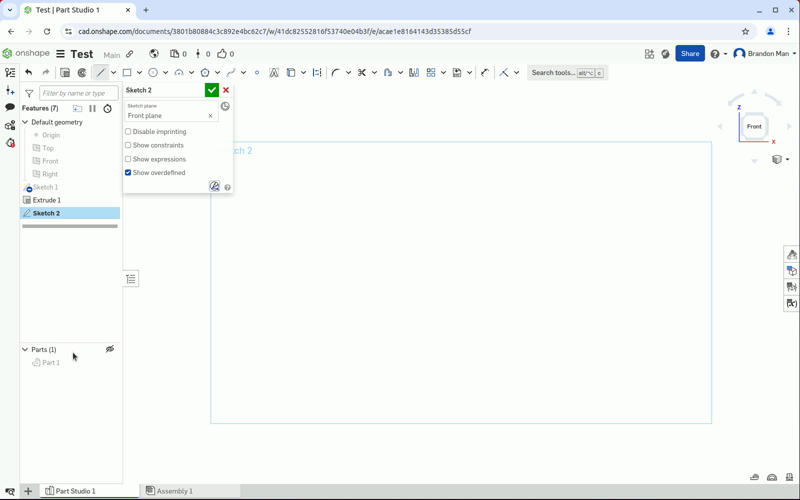
key_down(shift)
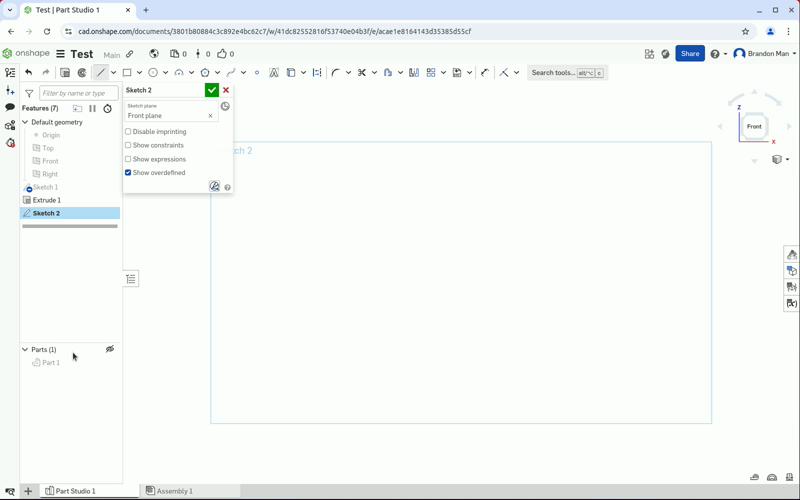
mouse_move(460, 282)
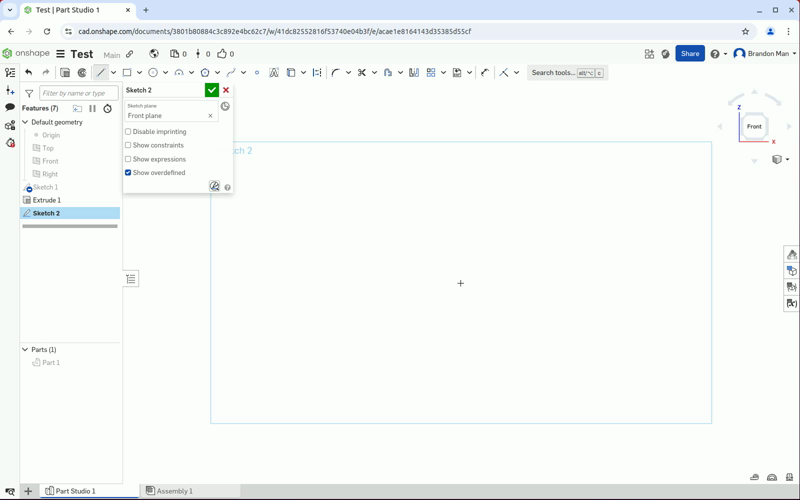
click(460, 282)
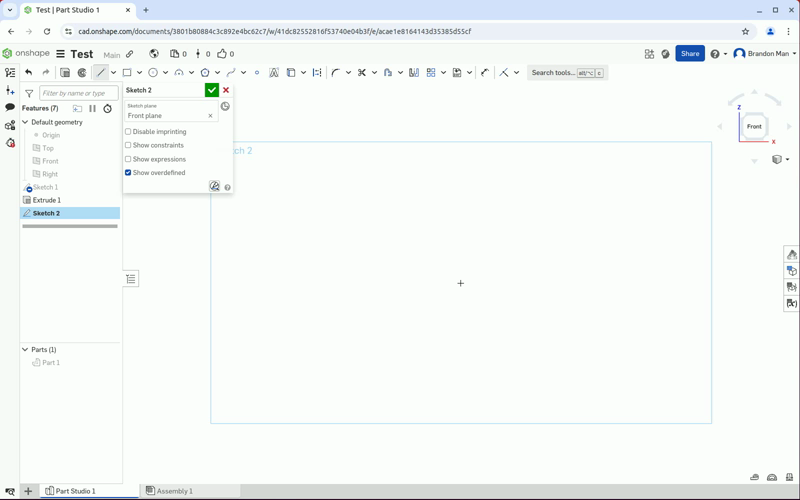
key_up(shift)
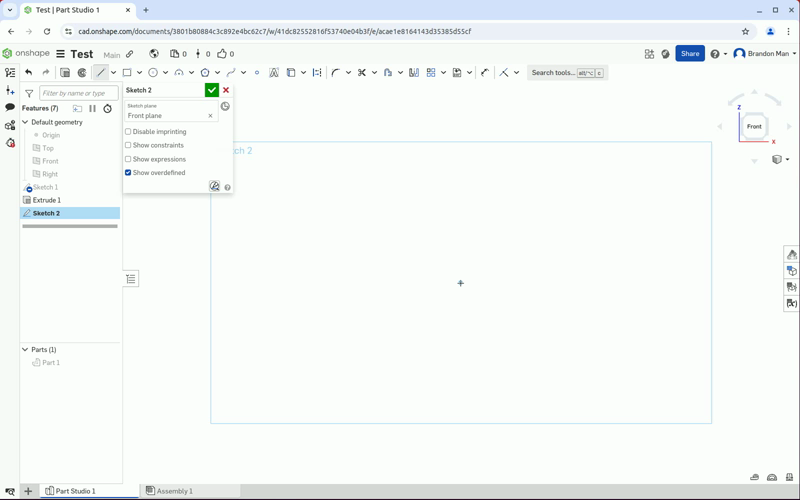
key_down(shift)
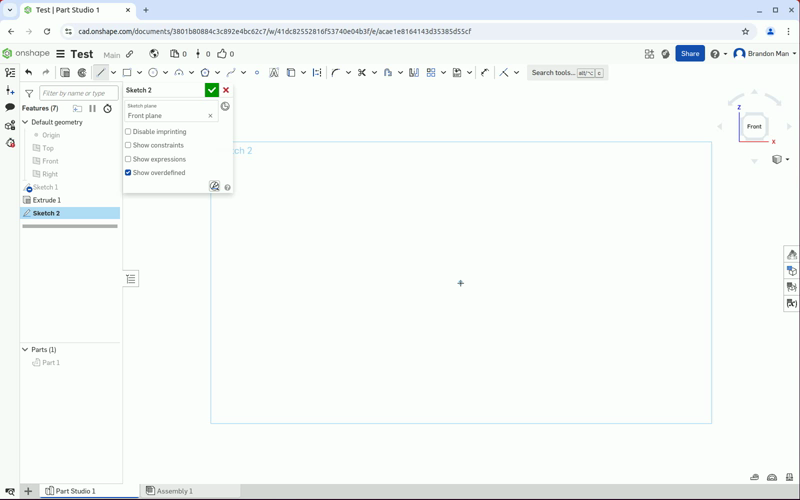
mouse_move(573, 282)
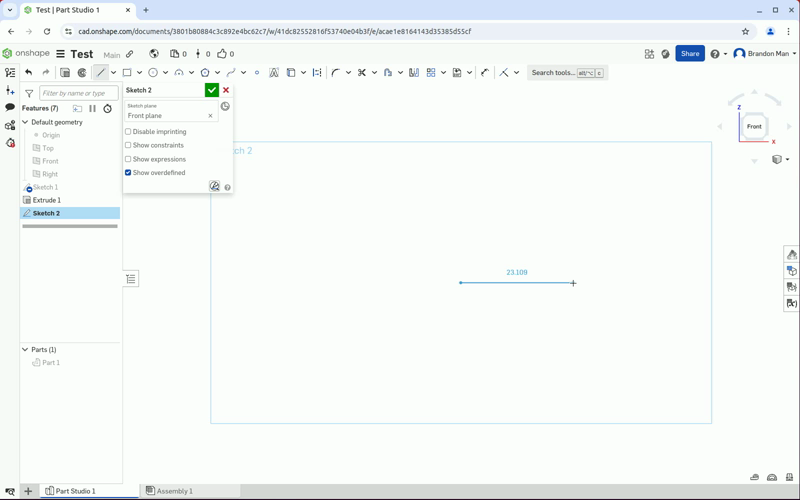
click(573, 282)
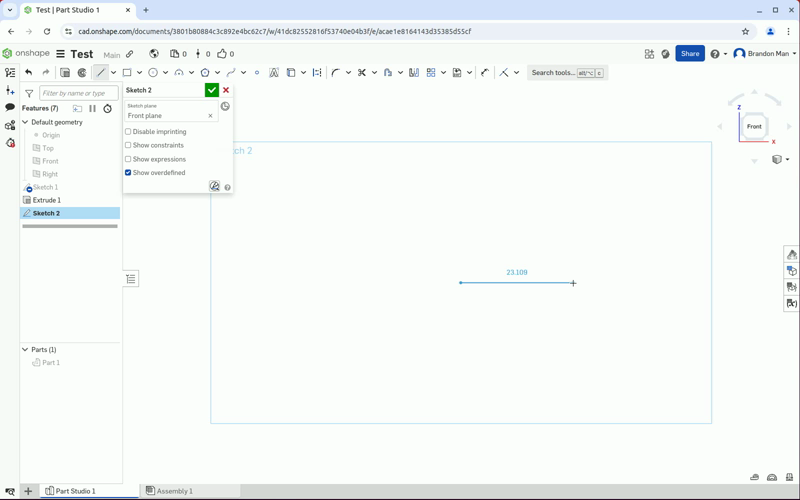
key_up(shift)
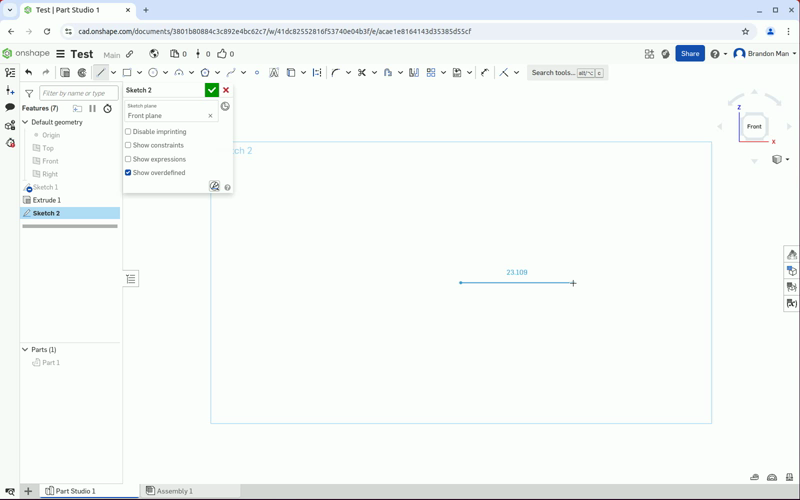
key_down(shift)
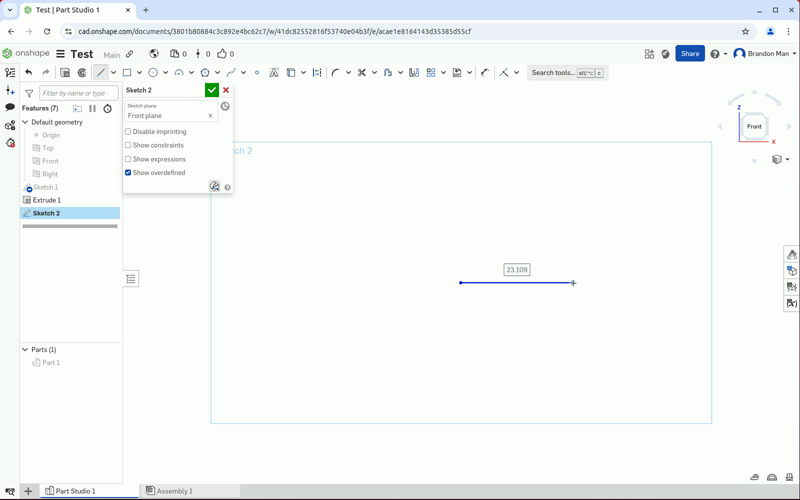
mouse_move(573, 202)
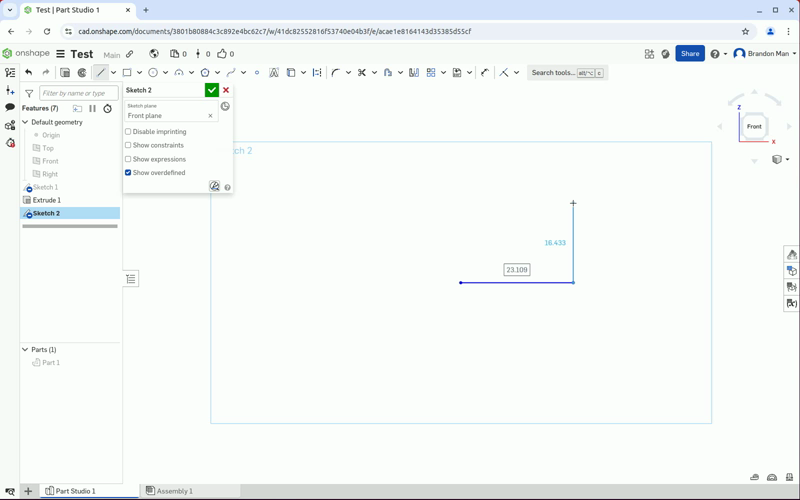
click(573, 202)
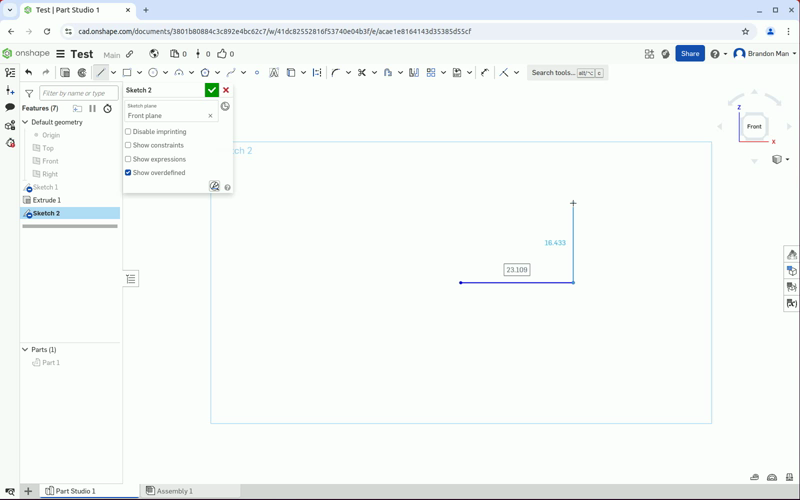
key_up(shift)
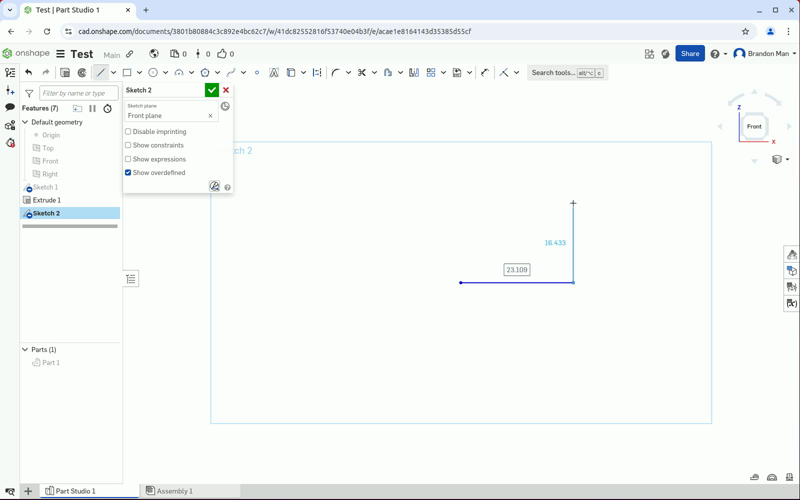
key_down(shift)
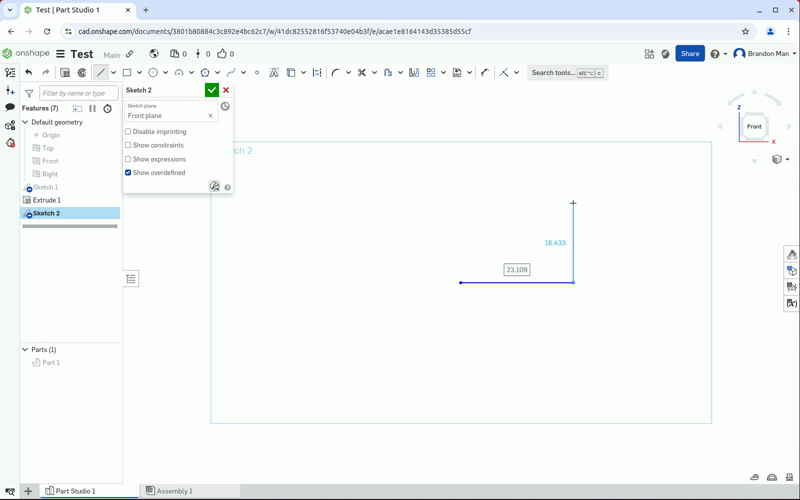
mouse_move(460, 202)
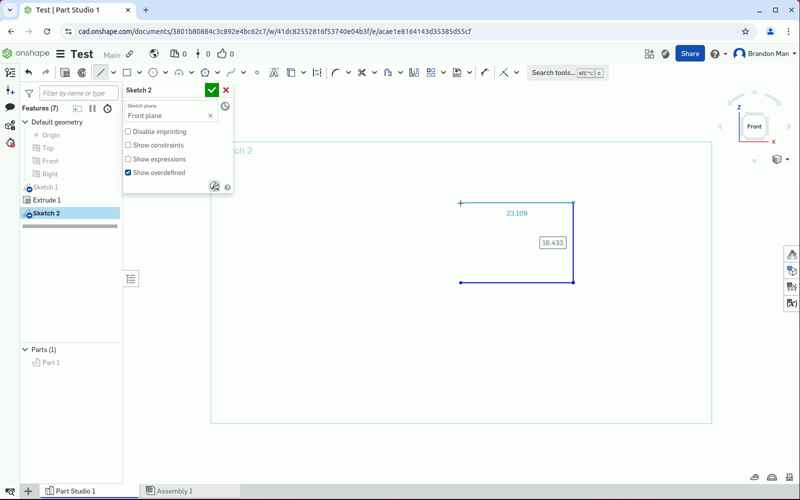
click(460, 202)
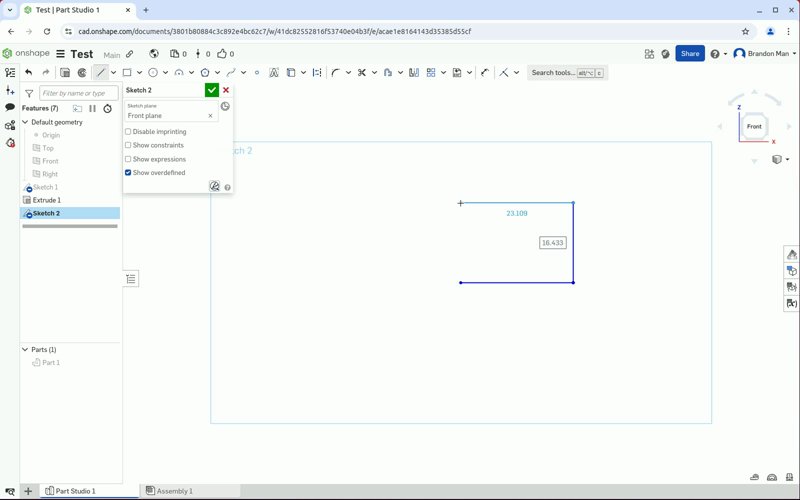
key_up(shift)
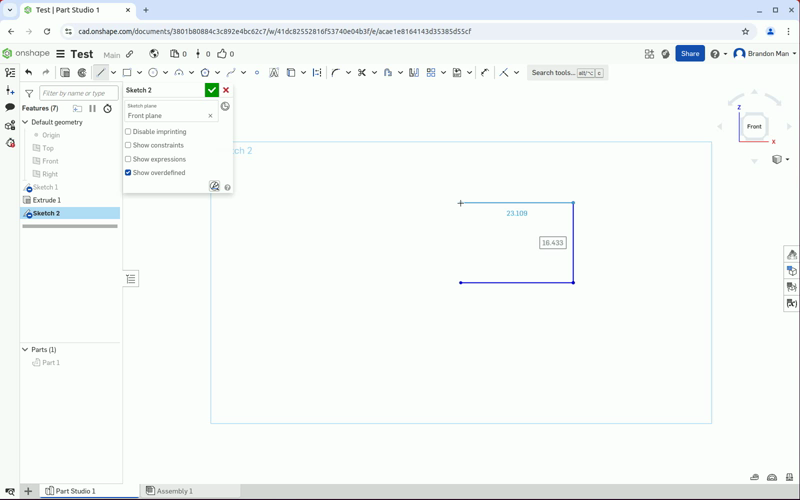
key_down(shift)
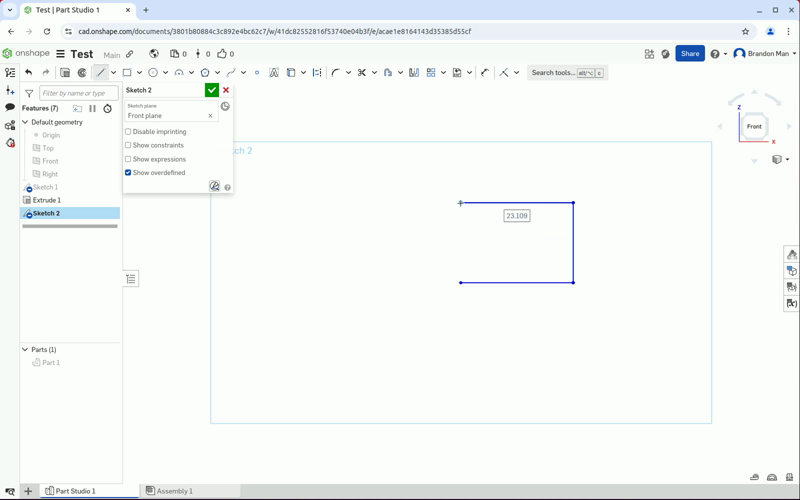
mouse_move(460, 282)
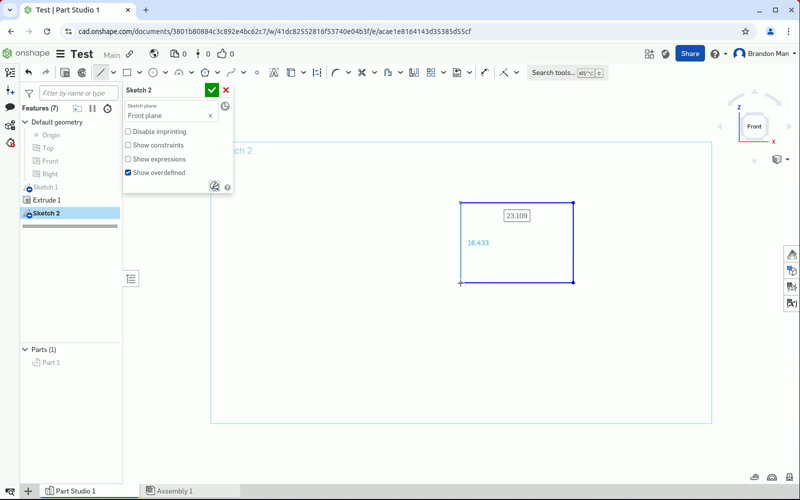
key_up(shift)
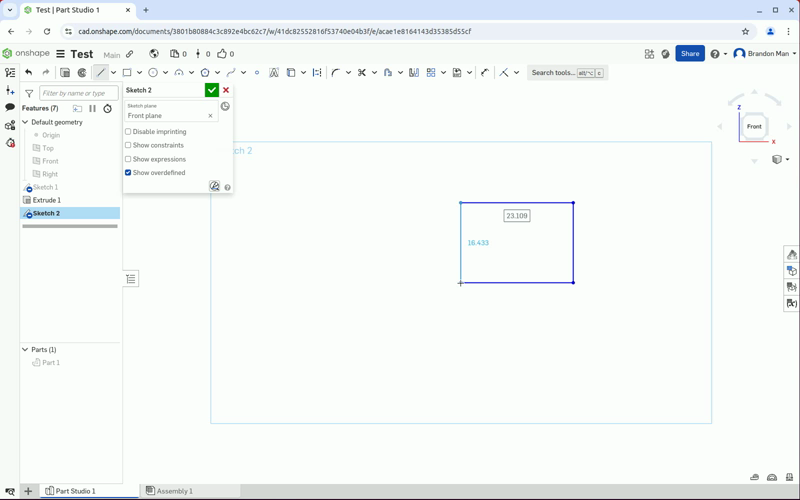
click(460, 282)
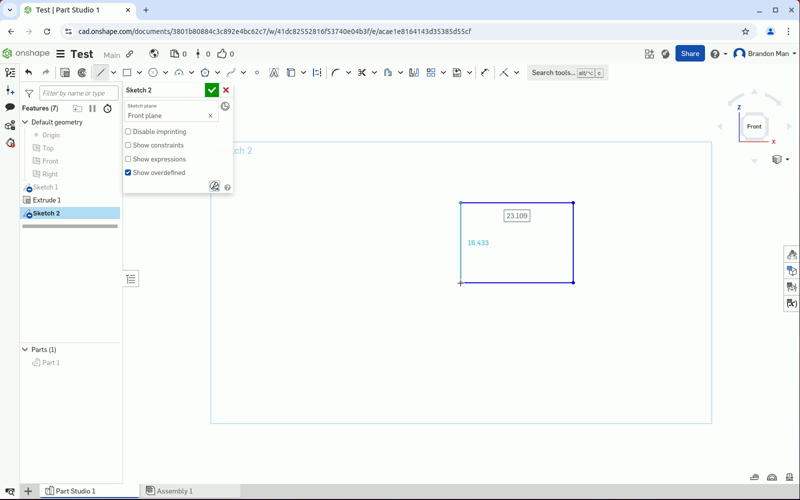
key(esc)
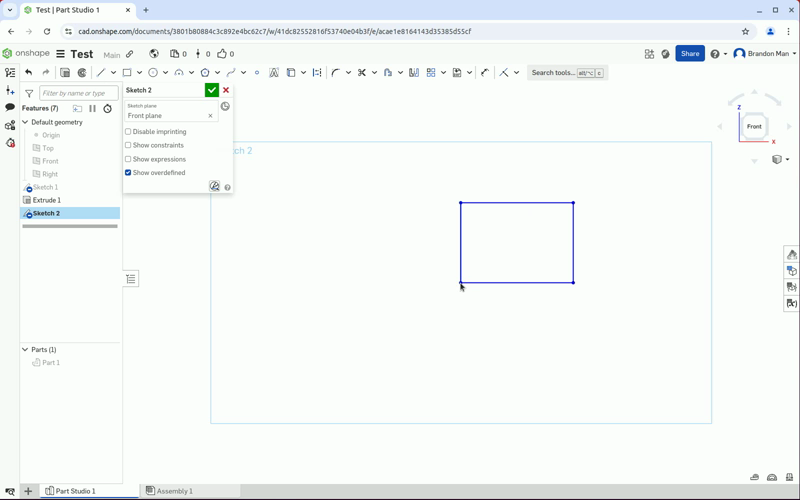
mouse_move(538, 209)
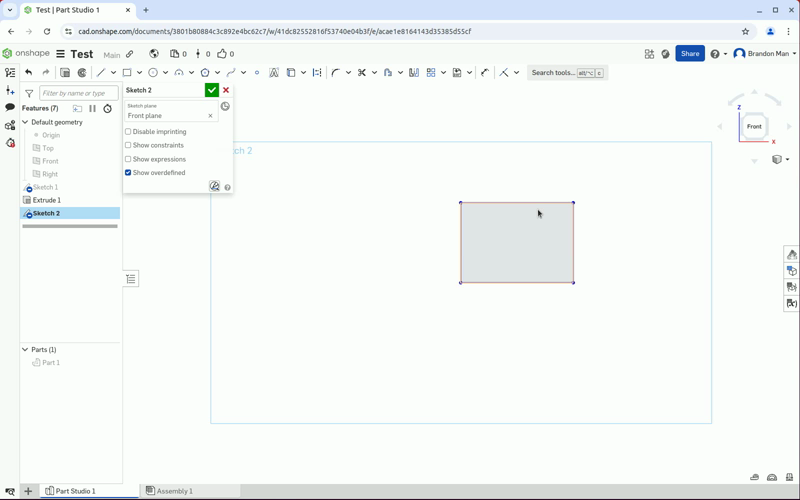
click(538, 209)
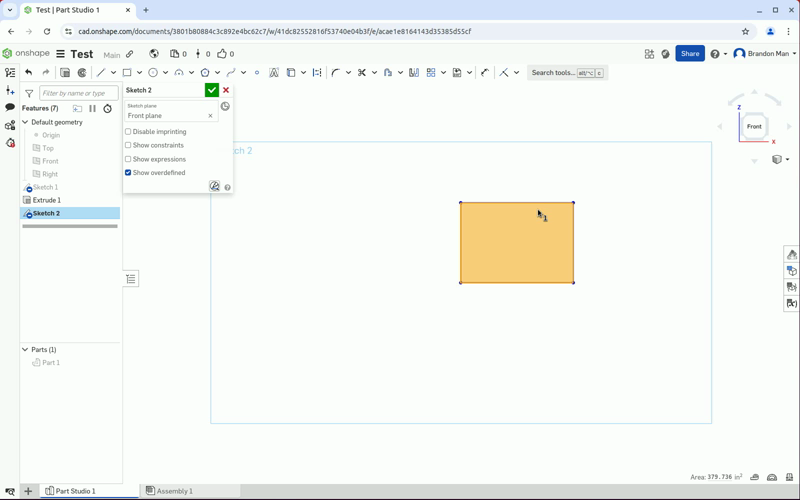
mouse_move(73, 352)
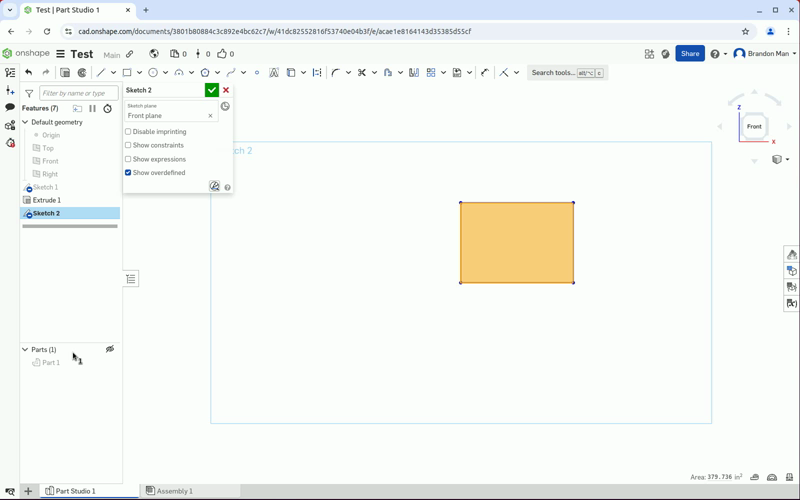
key(shift+y)
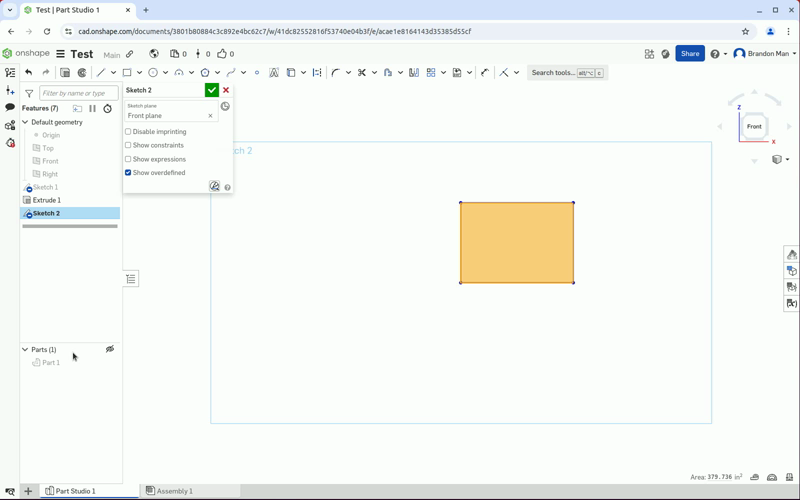
key(shift+e)
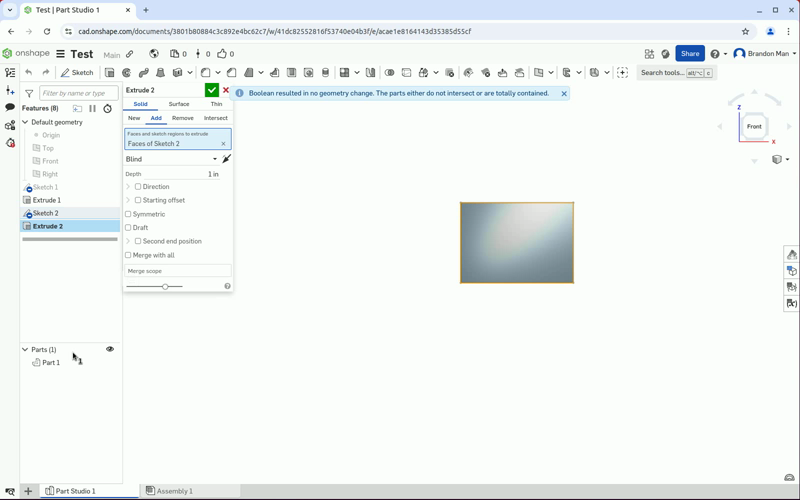
mouse_move(143, 106)
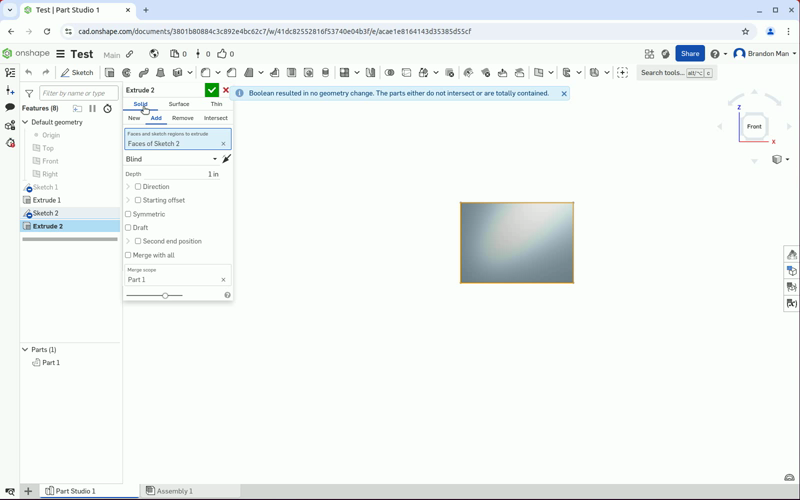
click(143, 106)
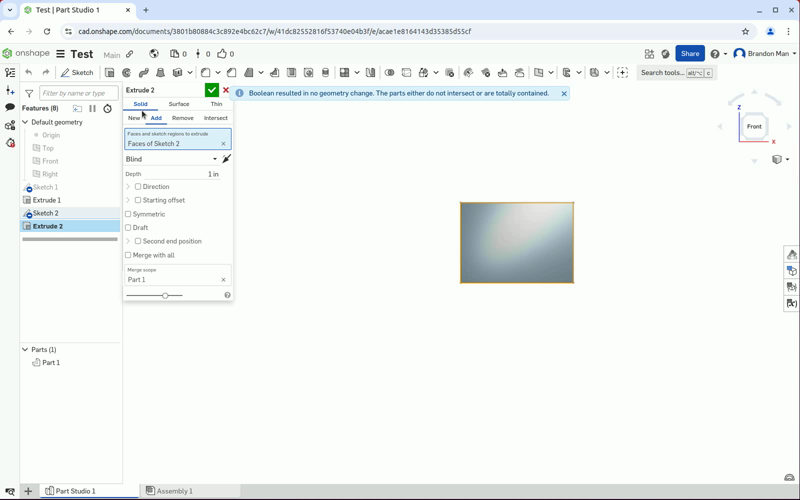
mouse_move(137, 120)
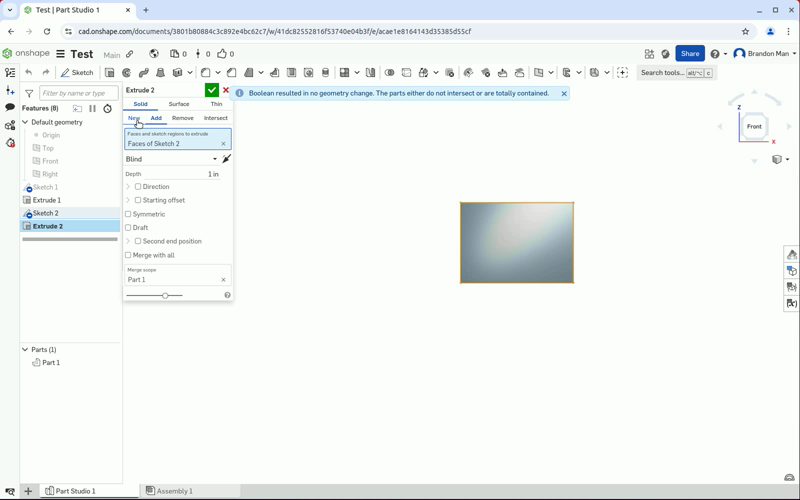
click(137, 120)
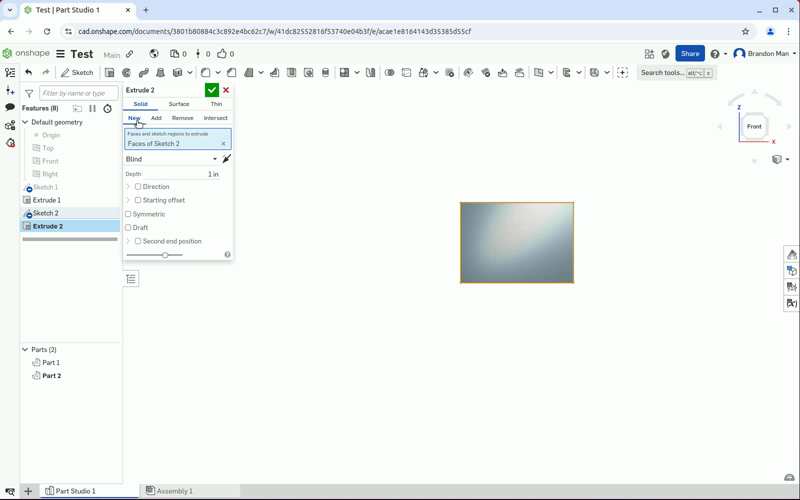
key(tab, 4)
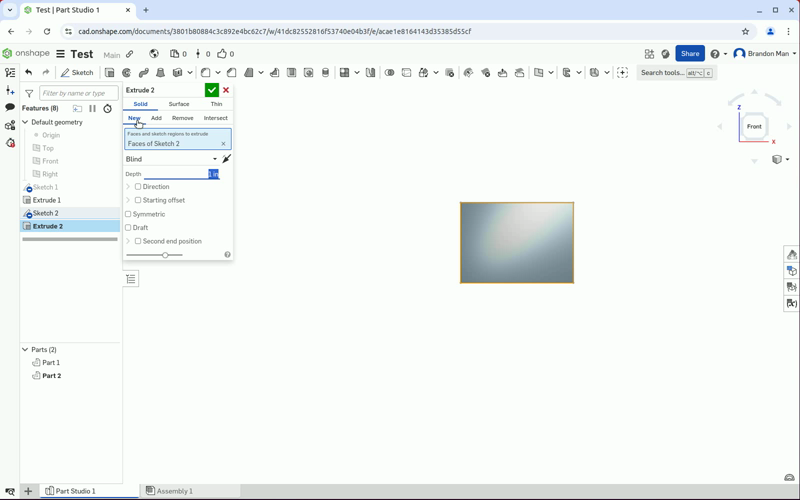
text(17.331)
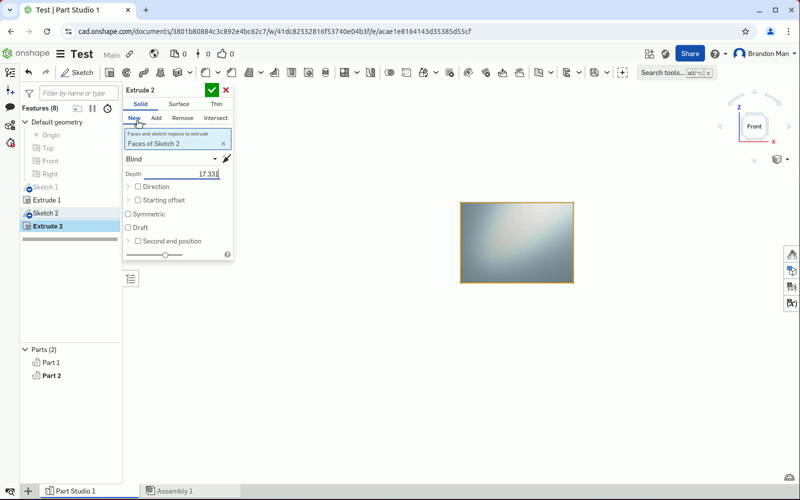
key(enter)
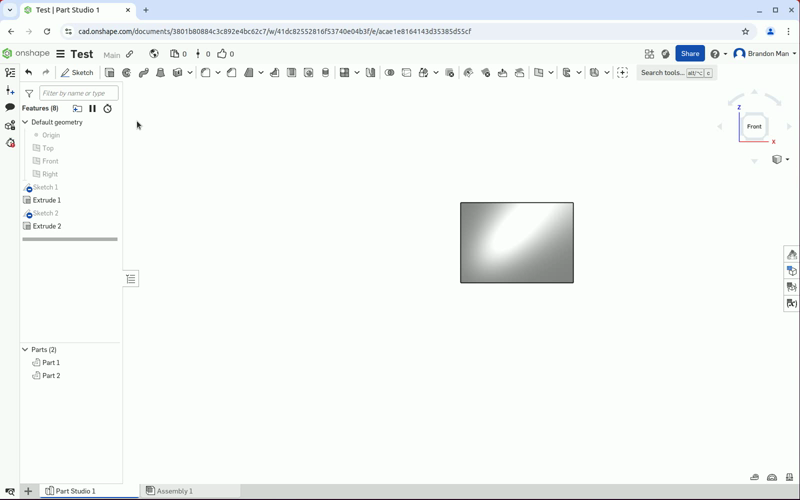
key(shift+h)
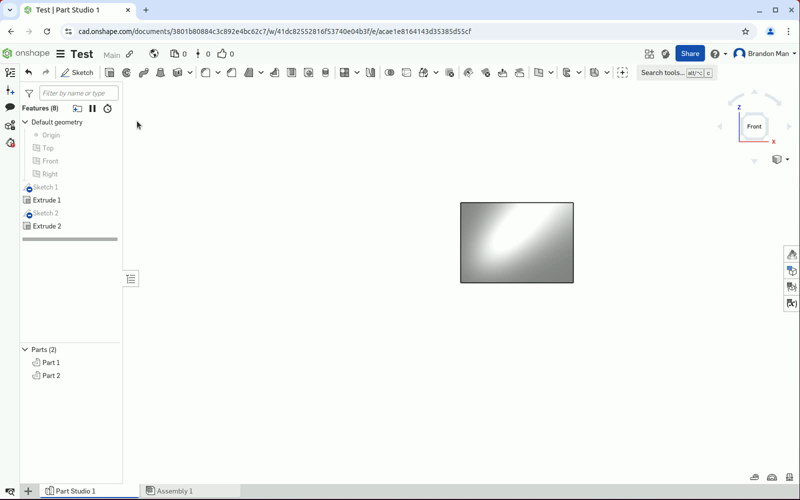
key(shift+h)
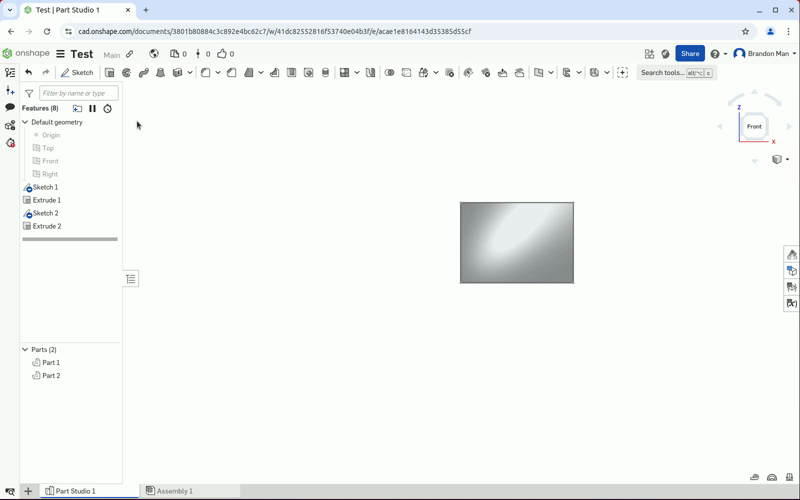
key(shift+7)
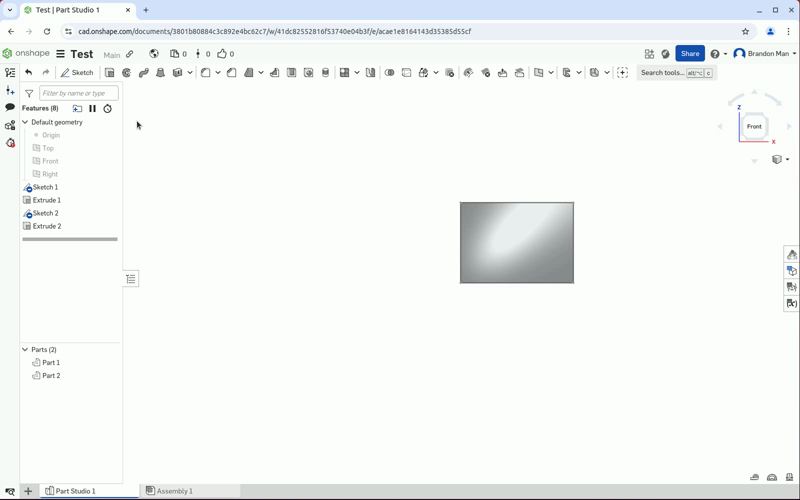
key(left, 2)
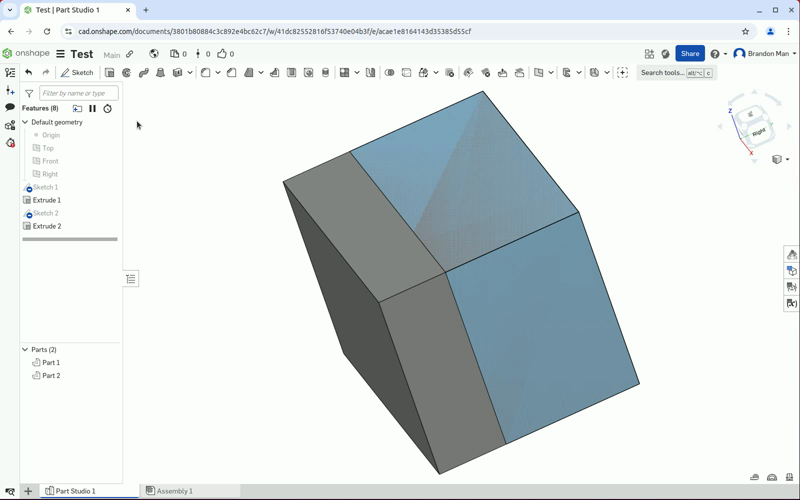
key(down, 2)
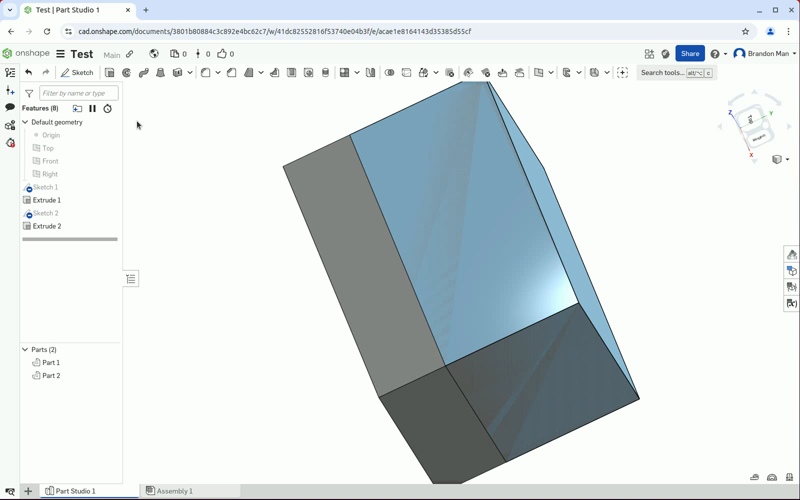
key(up, 2)
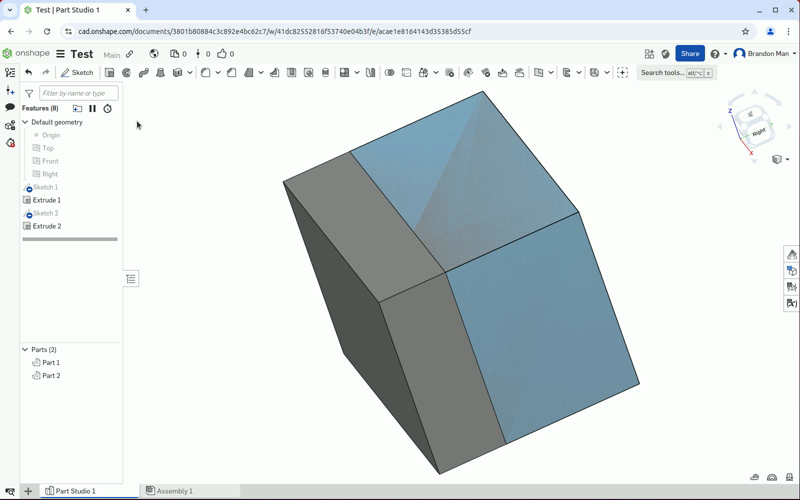
key(right, 2)
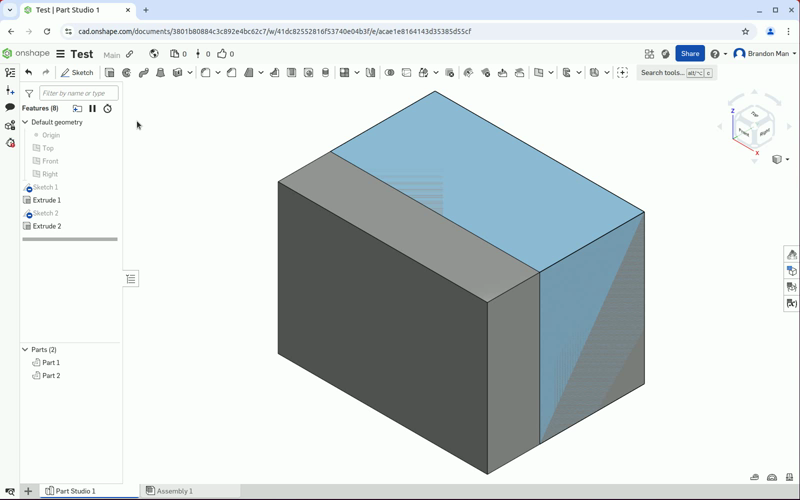
mouse_move(73, 189)
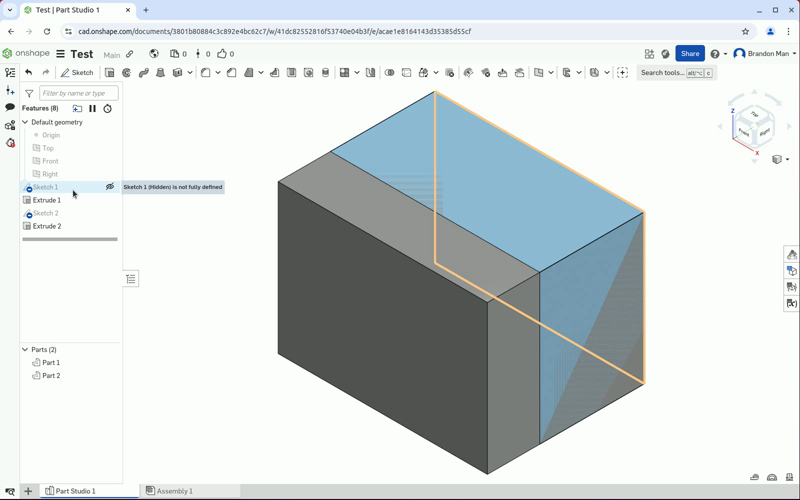
click(73, 189)